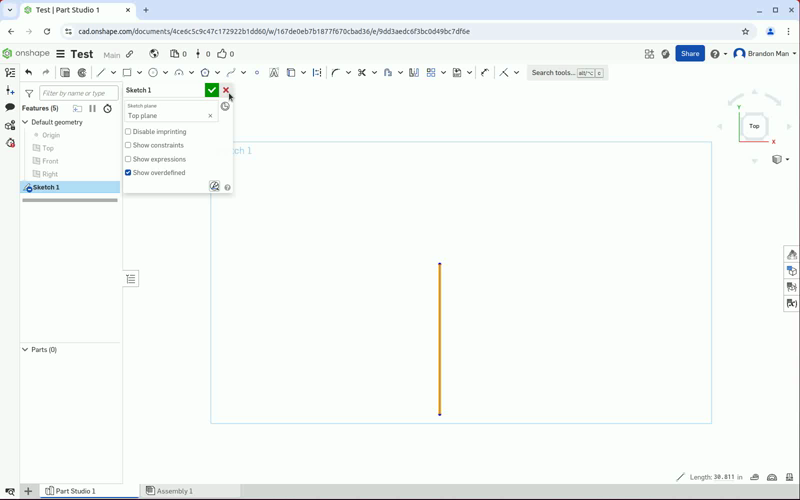
key(shift+h)
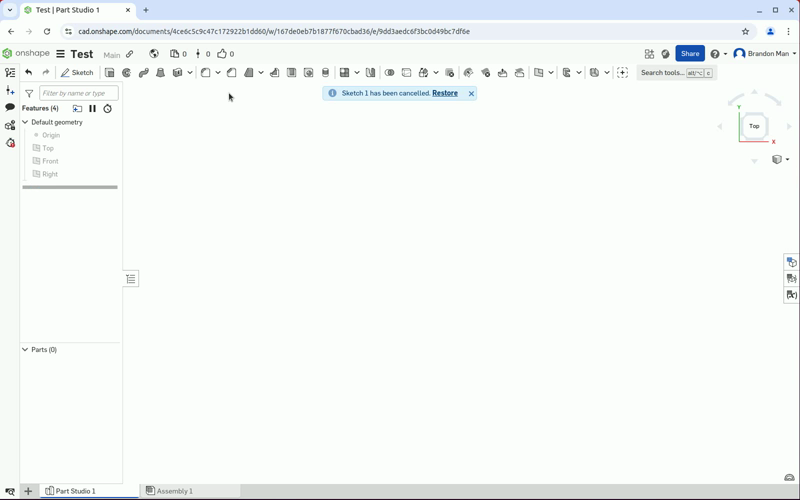
mouse_move(73, 352)
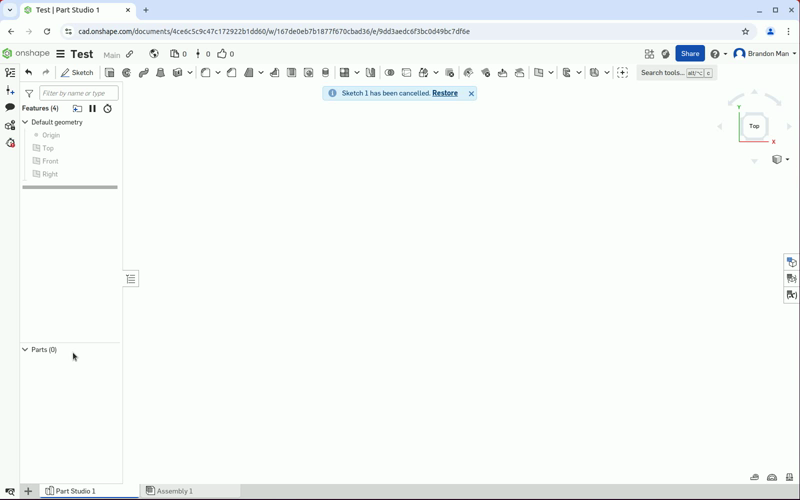
key(y)
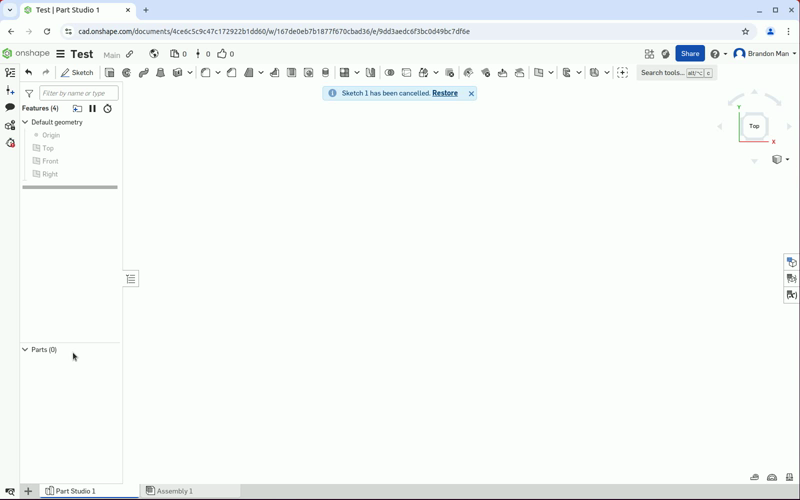
key(shift+p)
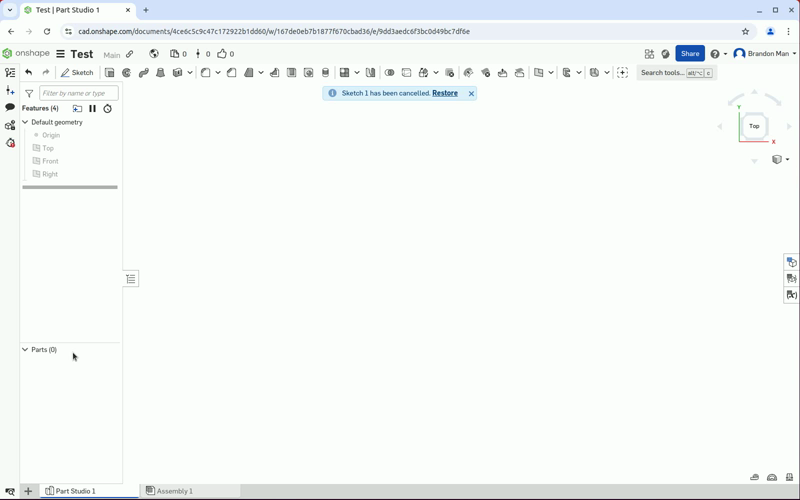
key(space)
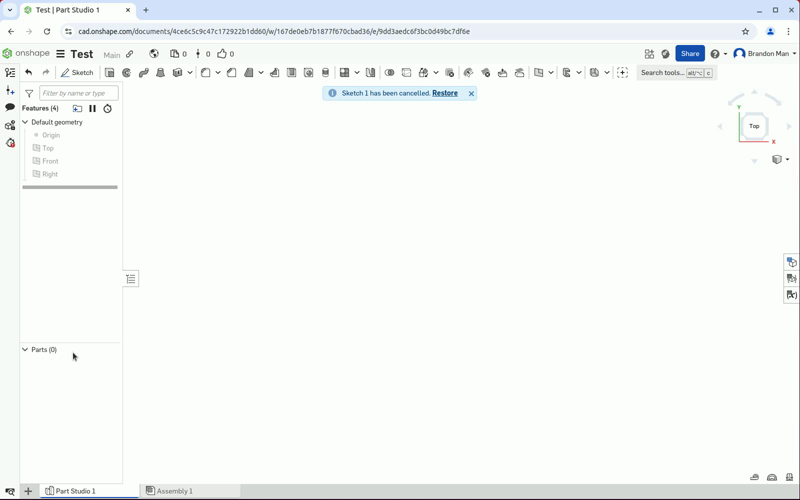
key_down(shift)
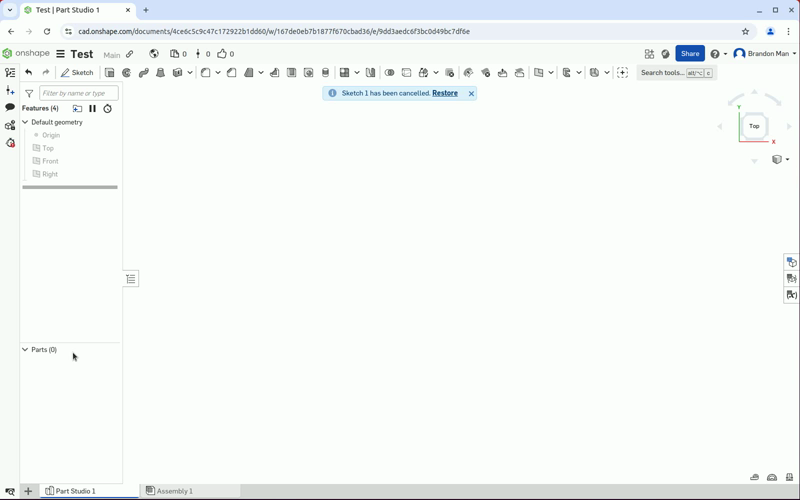
key(up)
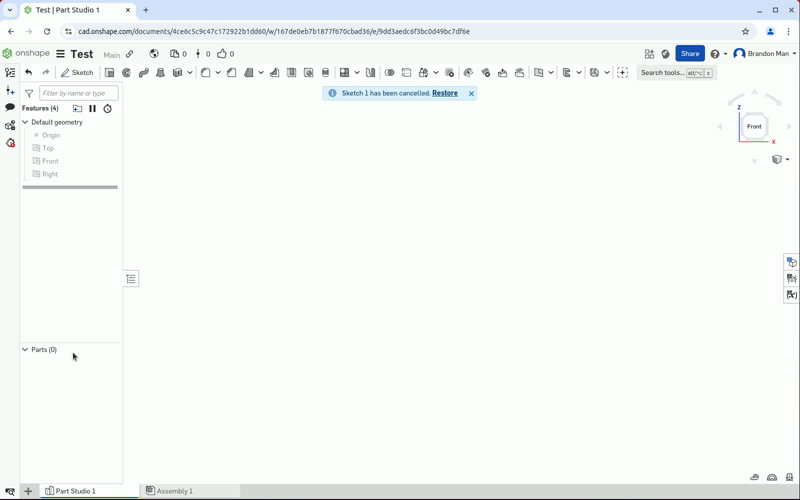
key_up(shift)
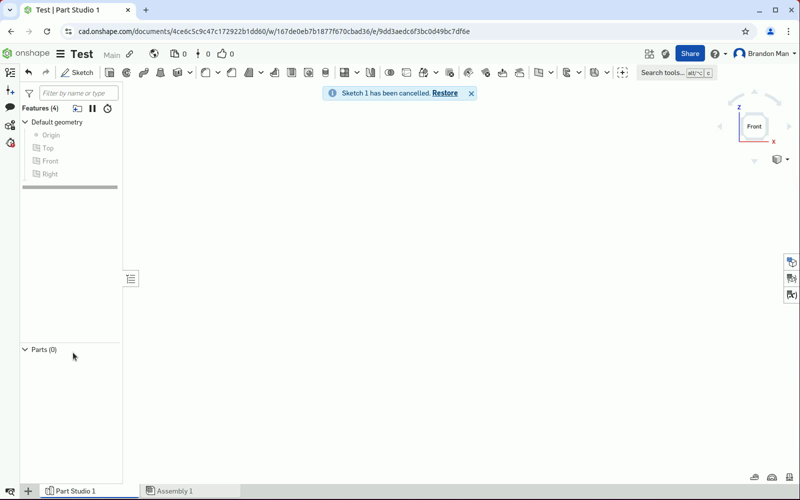
mouse_move(73, 352)
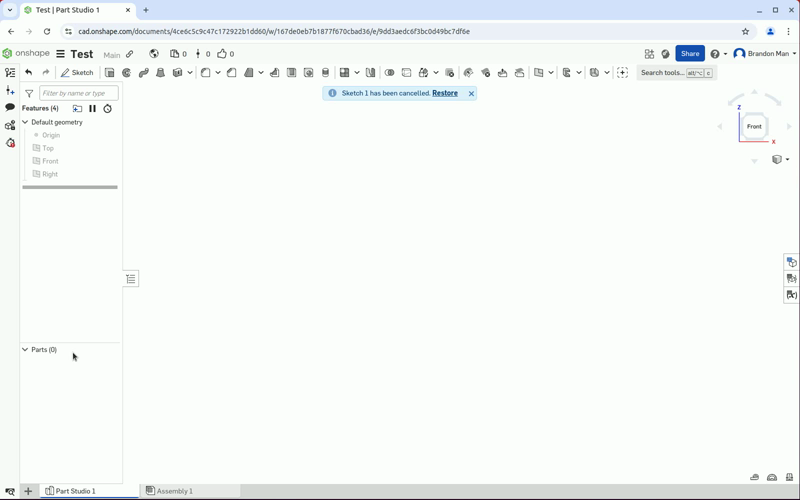
key(shift+y)
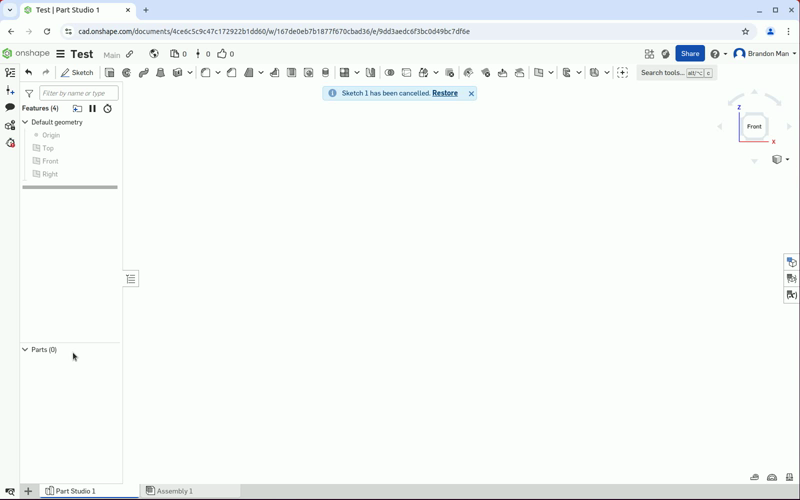
key(shift+s)
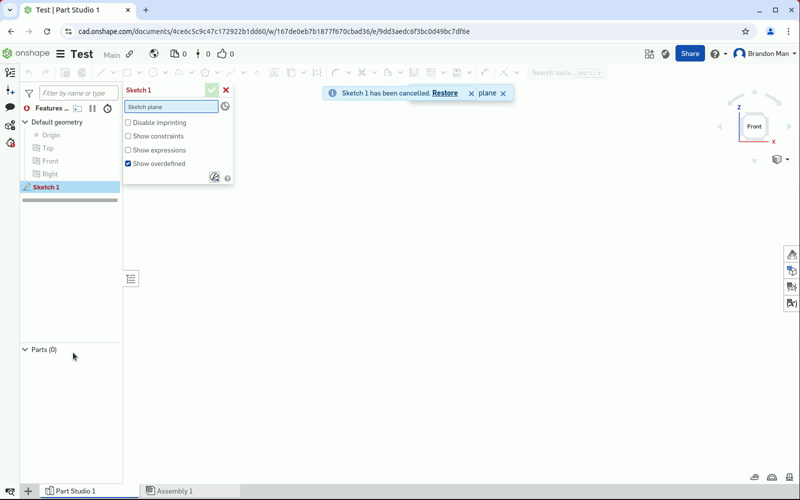
mouse_move(73, 163)
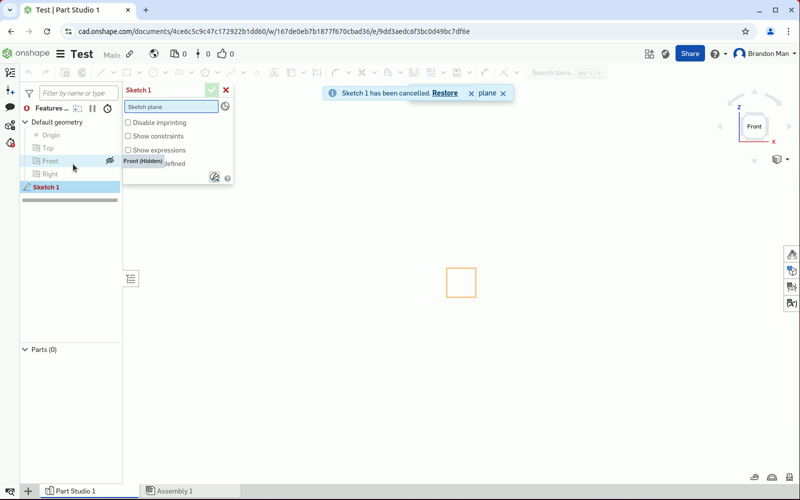
click(73, 163)
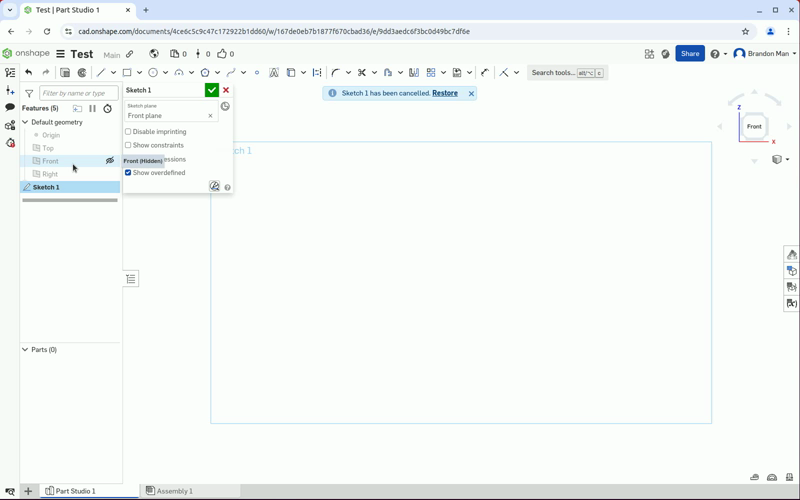
mouse_move(73, 352)
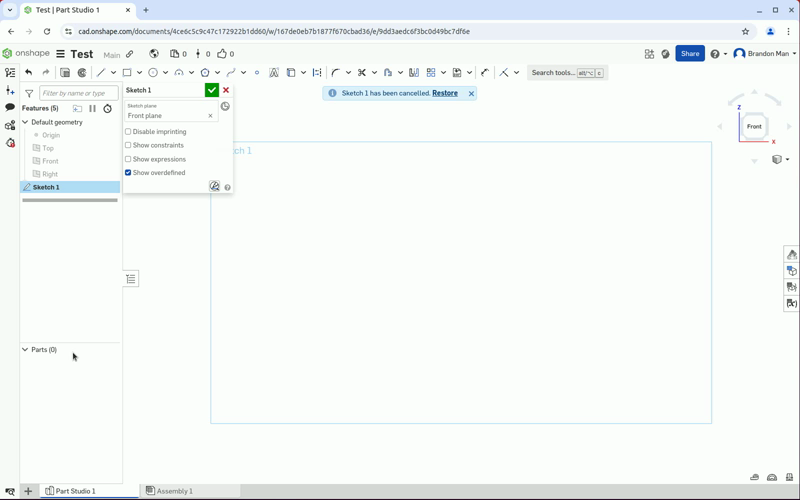
key(y)
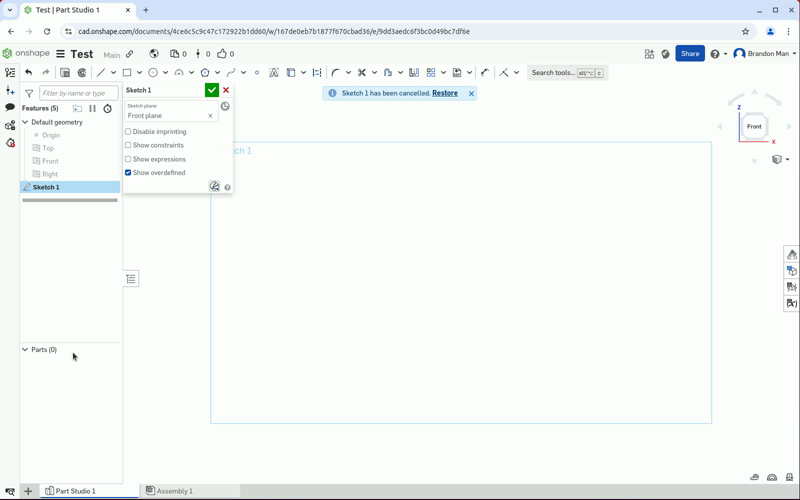
key(l)
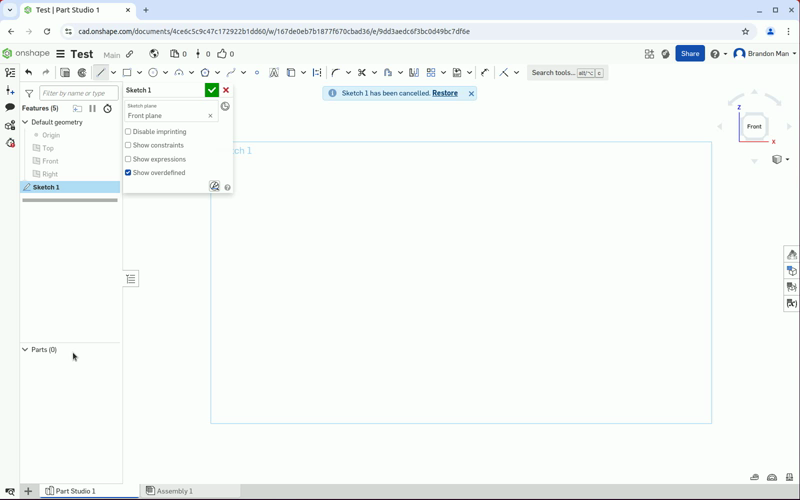
key_down(shift)
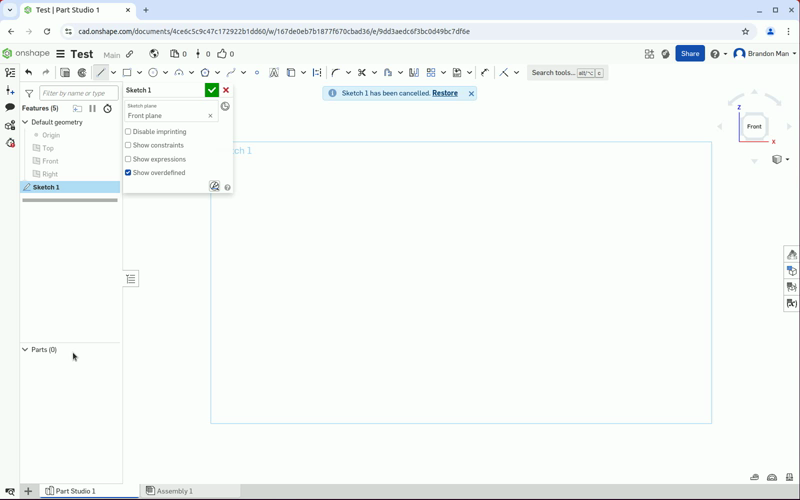
mouse_move(348, 282)
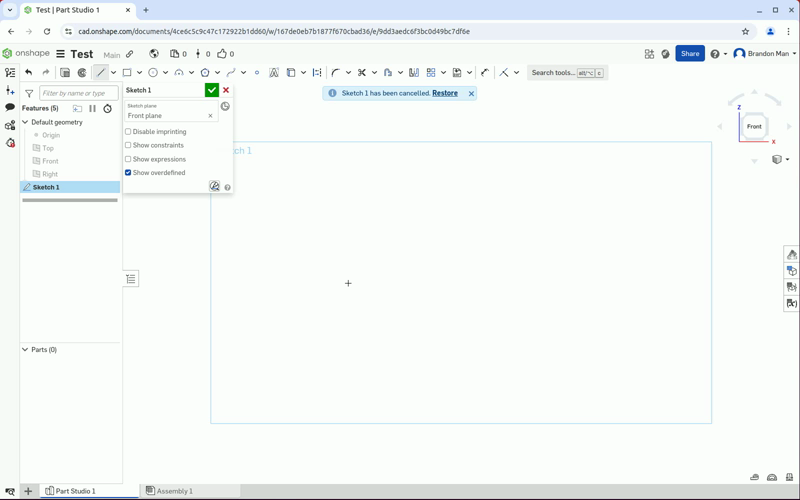
click(348, 282)
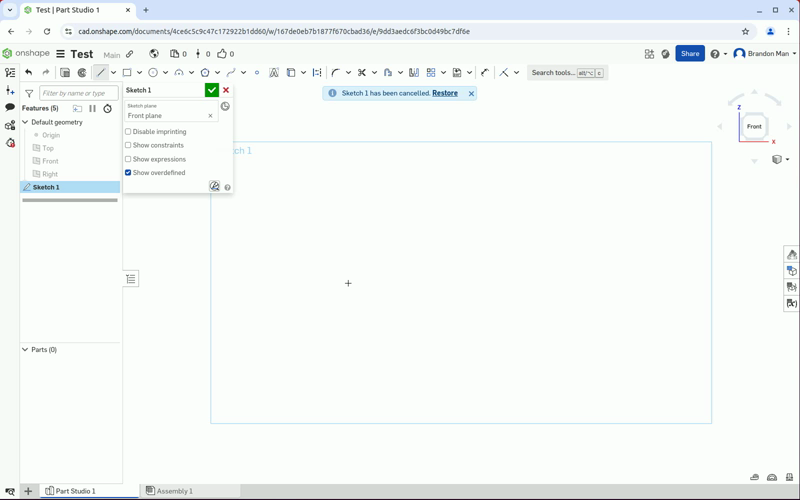
key_up(shift)
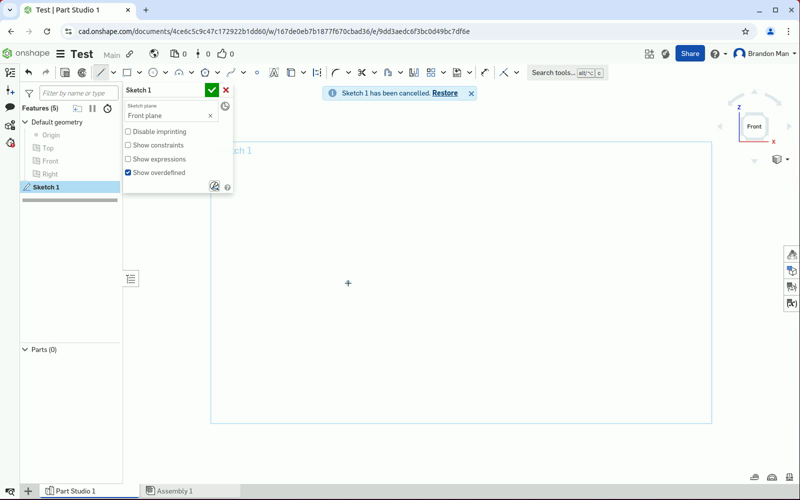
key_down(shift)
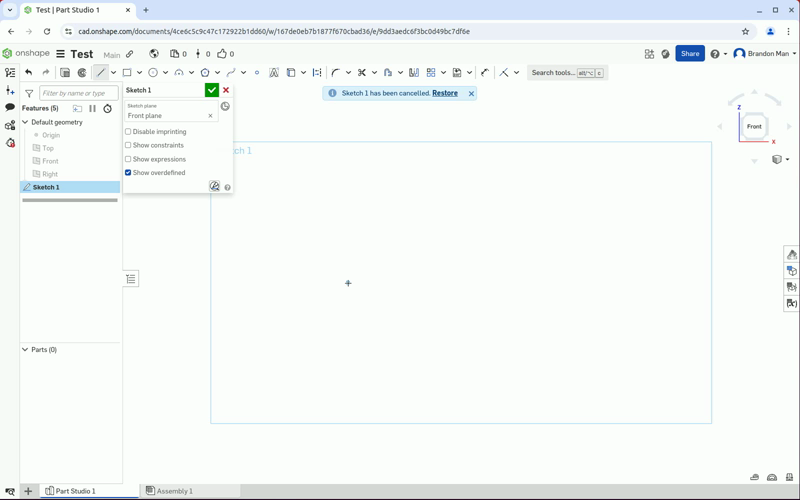
mouse_move(460, 282)
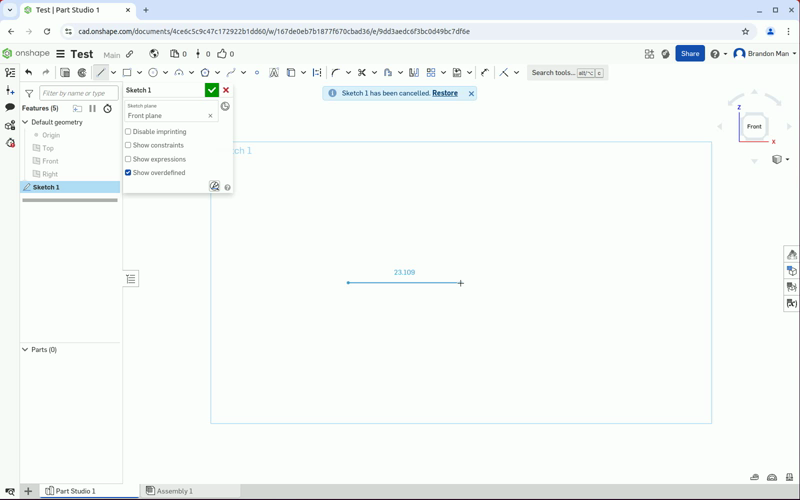
click(460, 282)
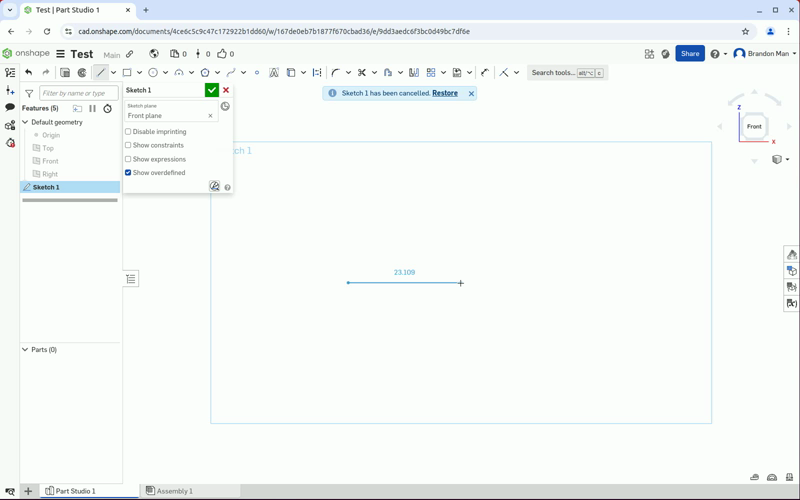
key_up(shift)
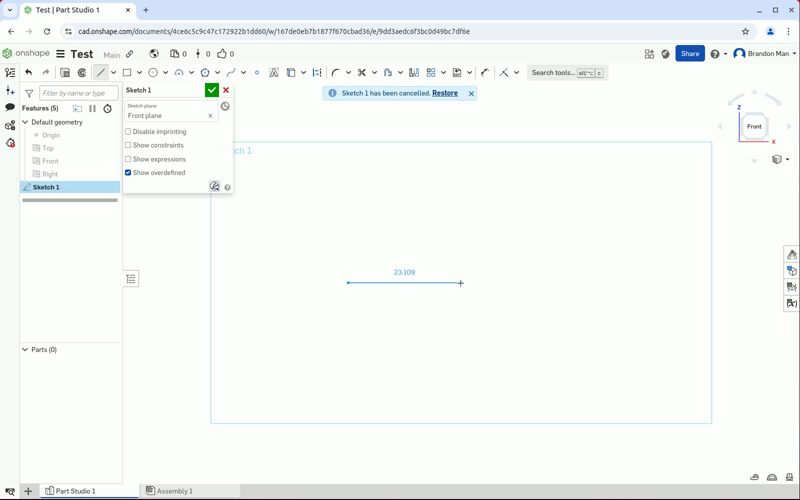
key_down(shift)
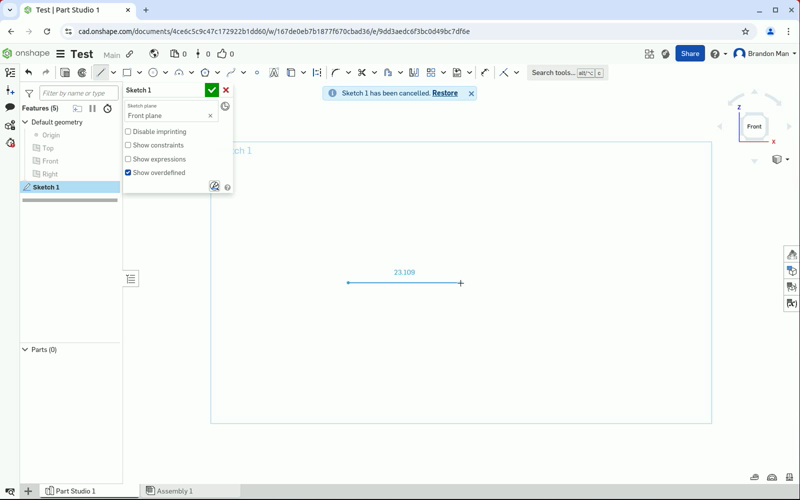
mouse_move(490, 282)
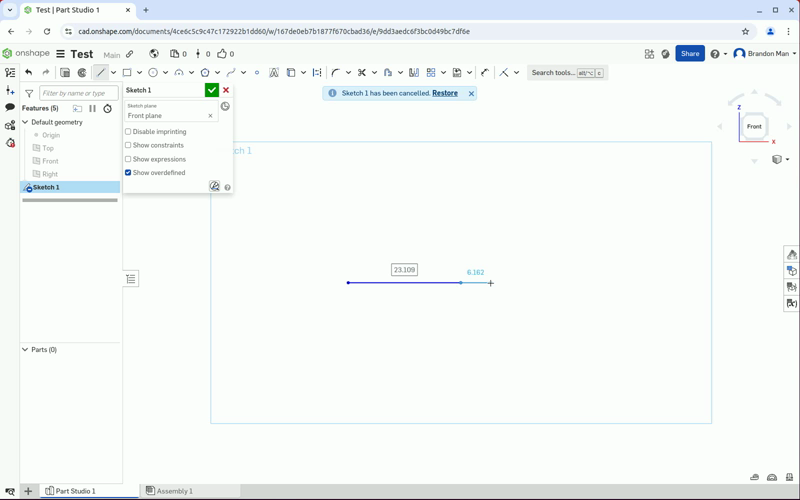
mouse_move(460, 254)
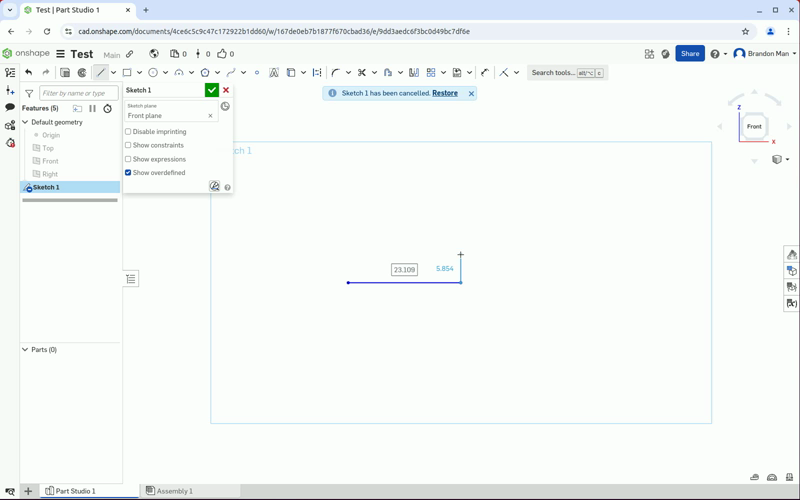
click(460, 254)
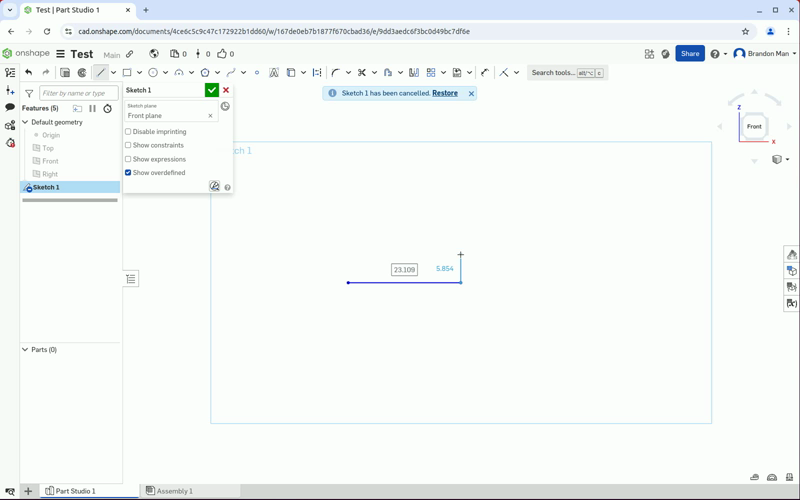
key_up(shift)
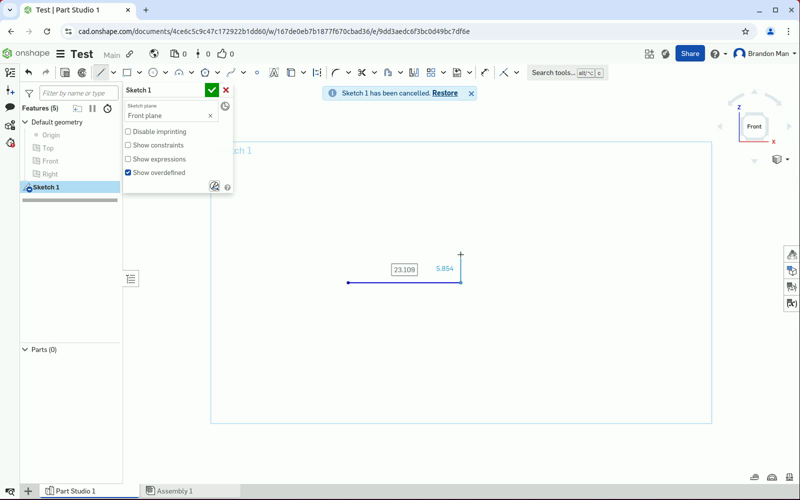
key_down(shift)
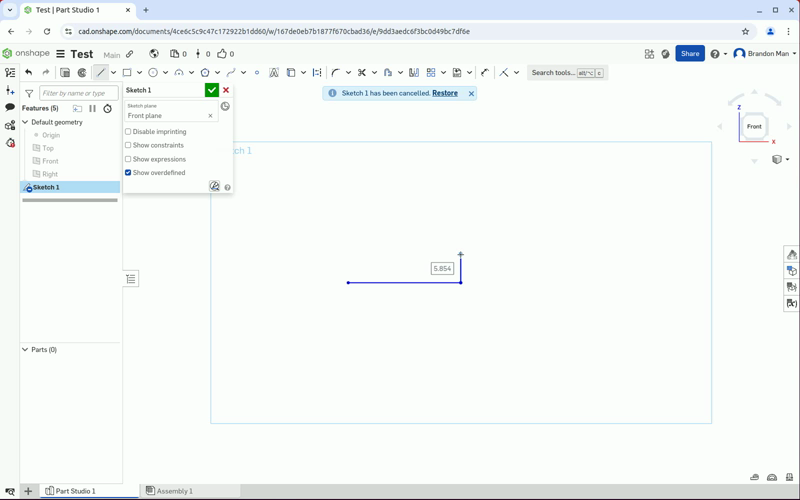
mouse_move(348, 254)
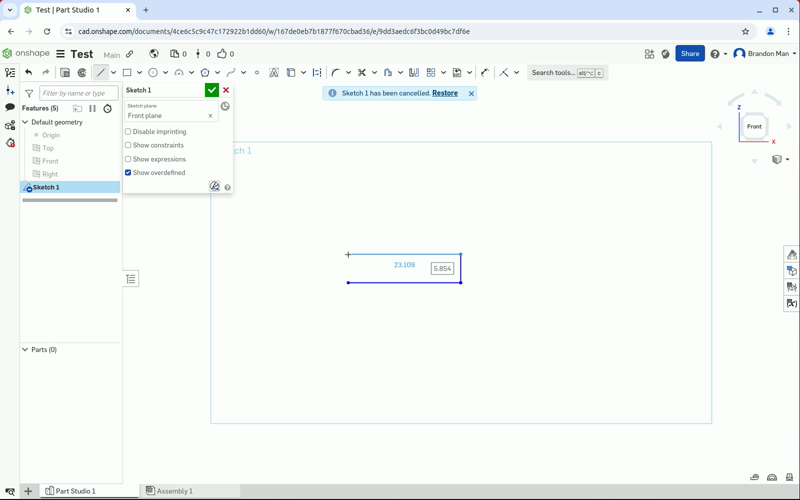
click(348, 254)
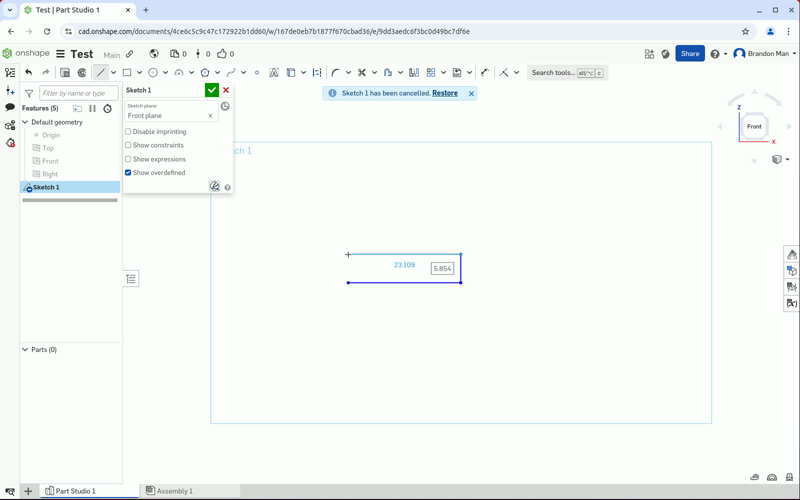
key_up(shift)
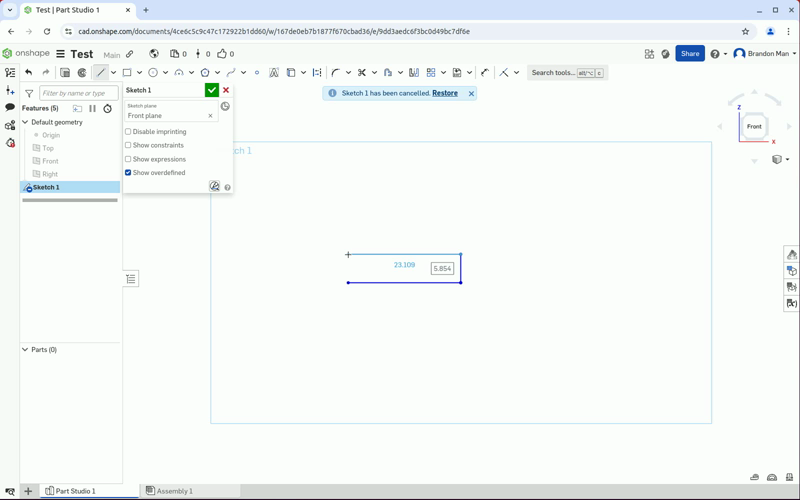
mouse_move(378, 254)
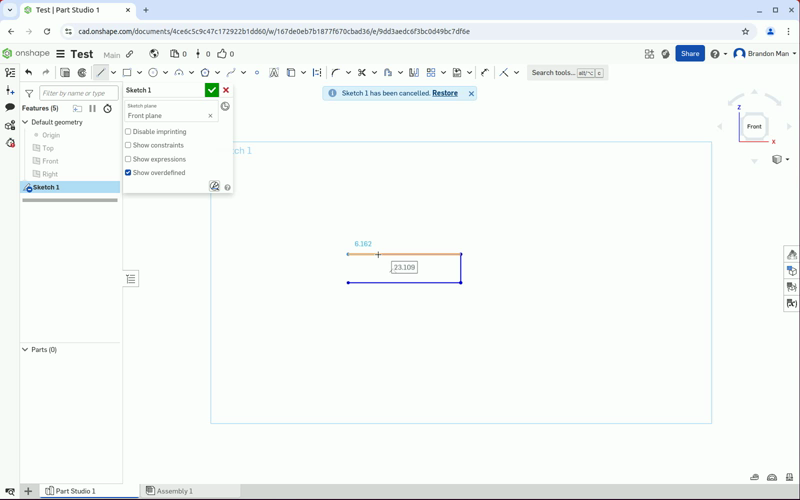
key_down(shift)
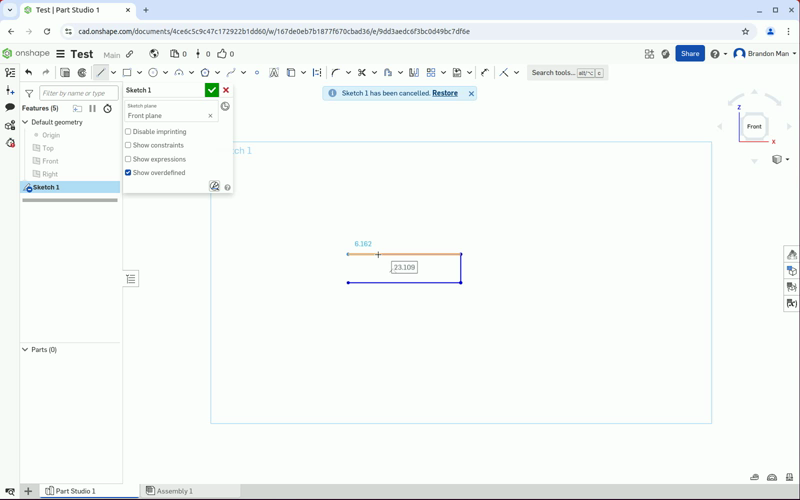
mouse_move(348, 282)
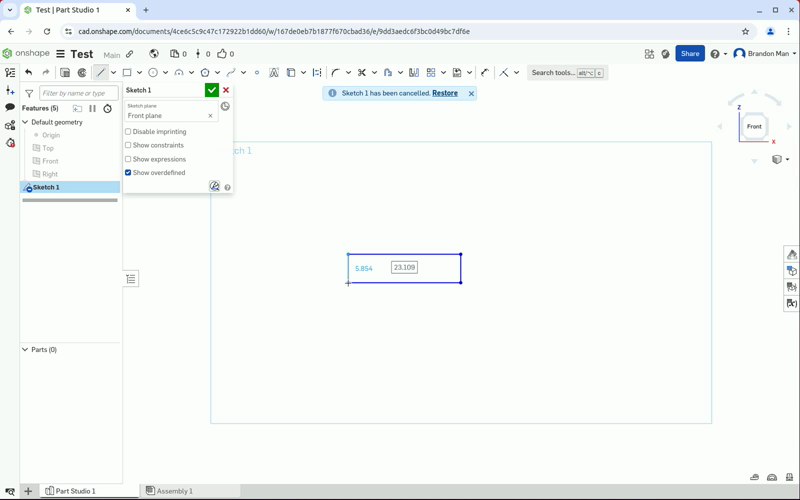
key_up(shift)
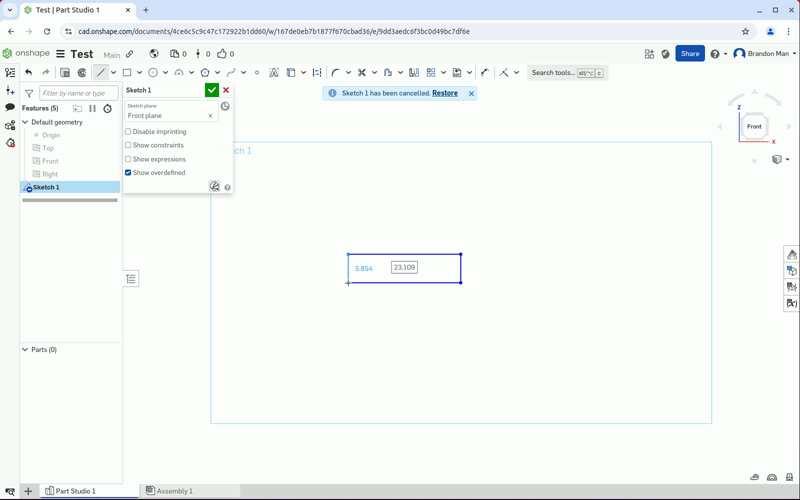
click(348, 282)
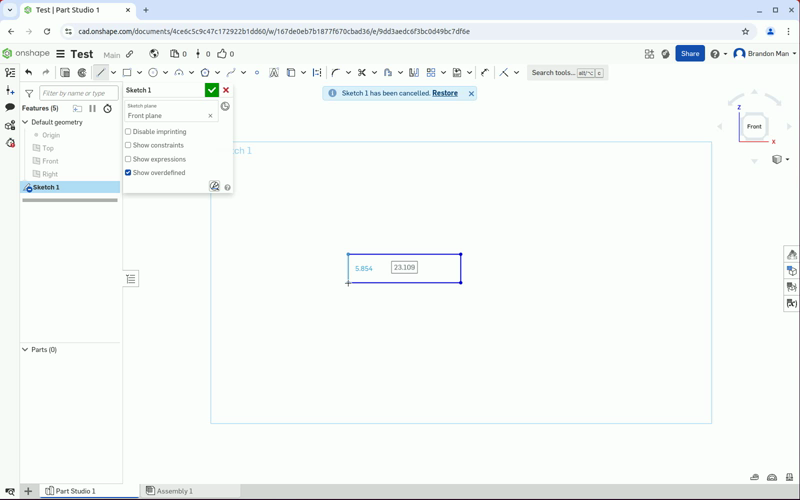
key(esc)
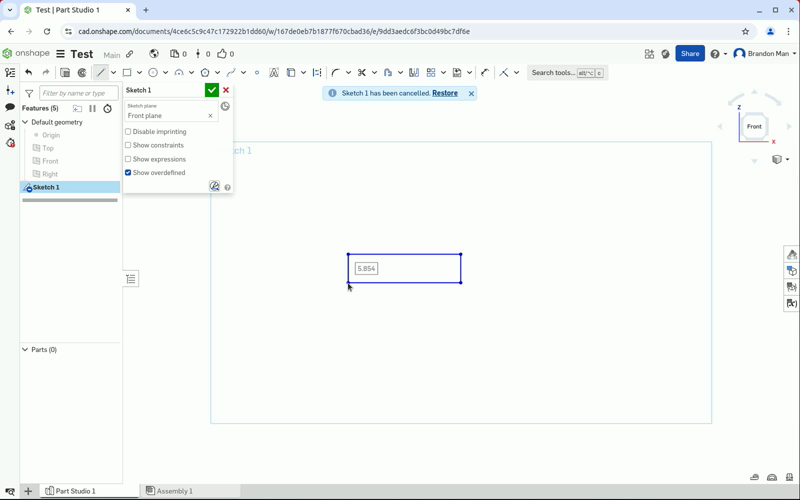
mouse_move(361, 269)
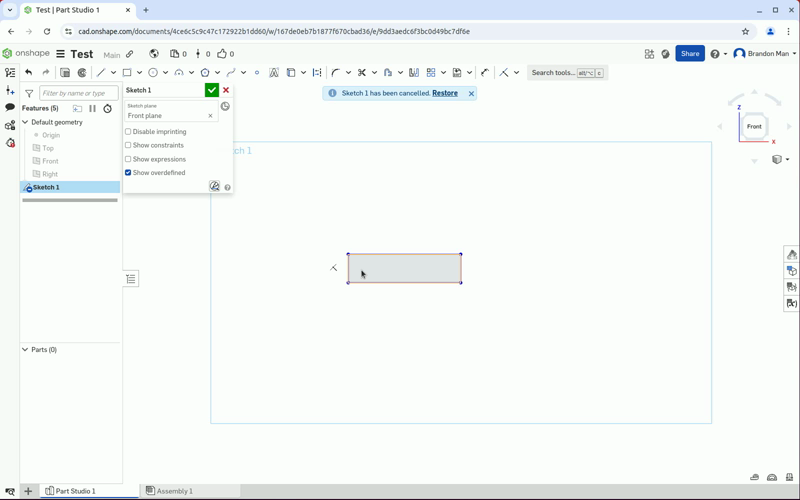
click(361, 269)
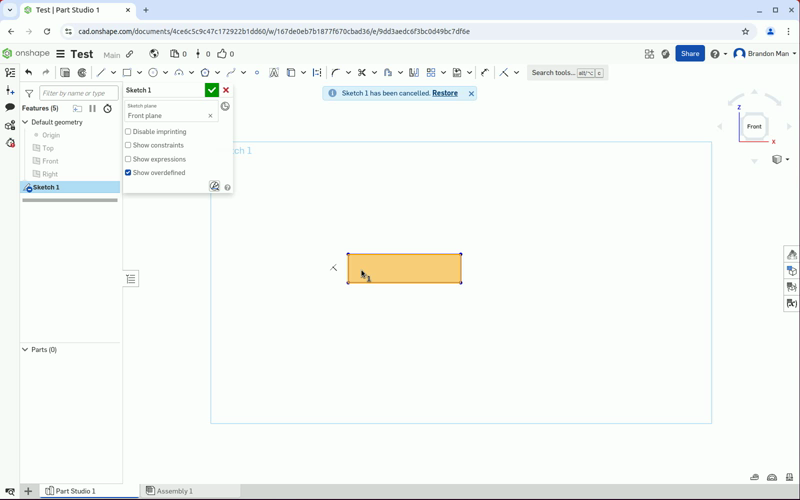
mouse_move(73, 352)
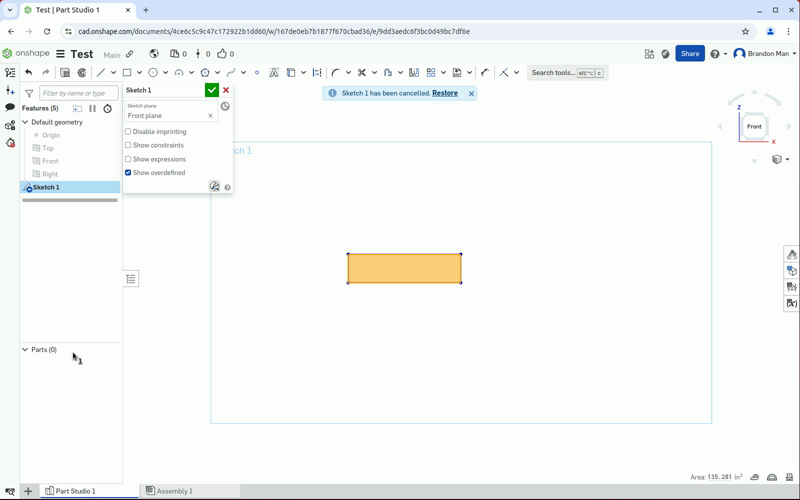
key(shift+y)
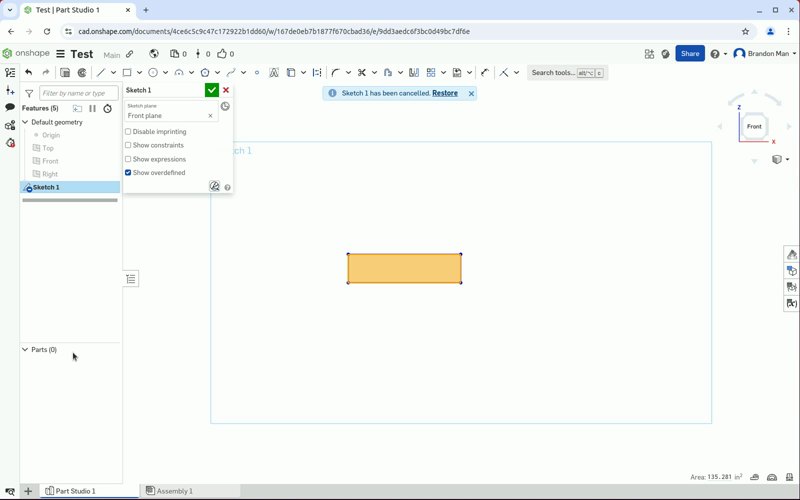
key(shift+e)
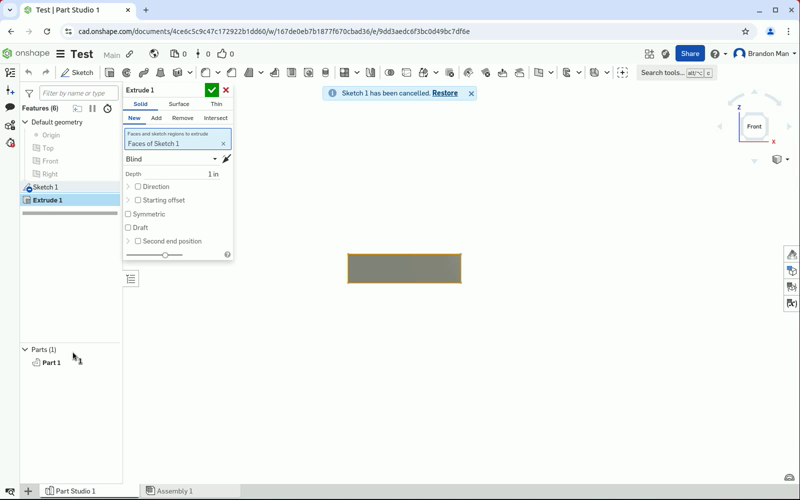
mouse_move(143, 106)
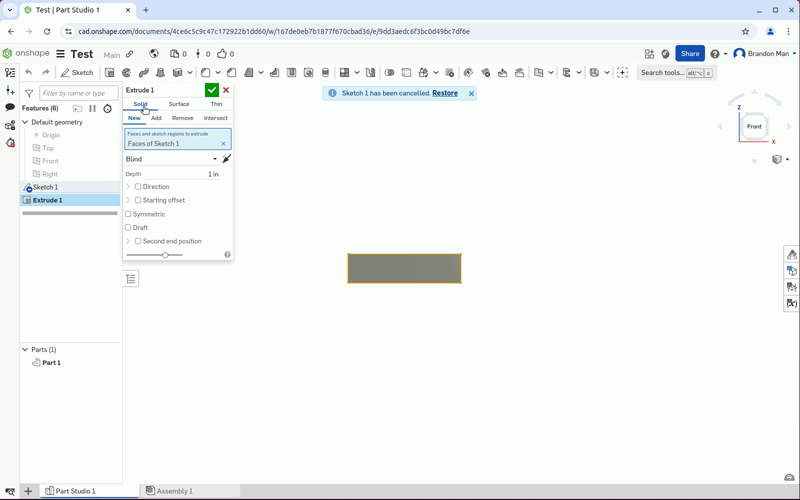
click(143, 106)
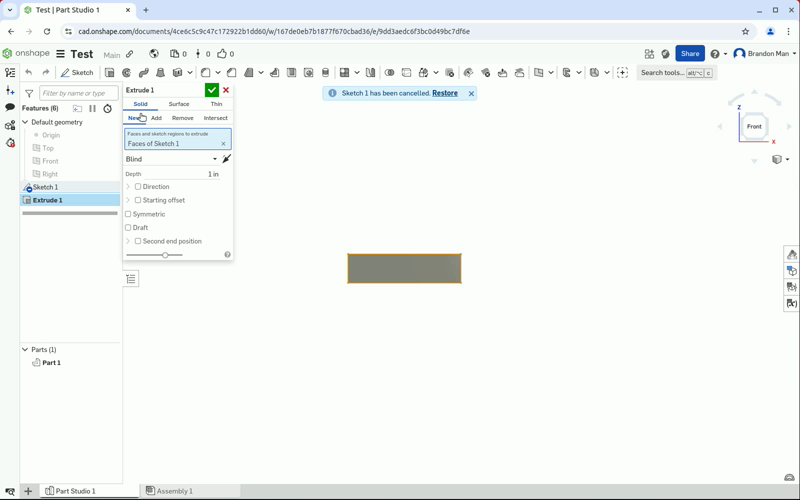
mouse_move(137, 120)
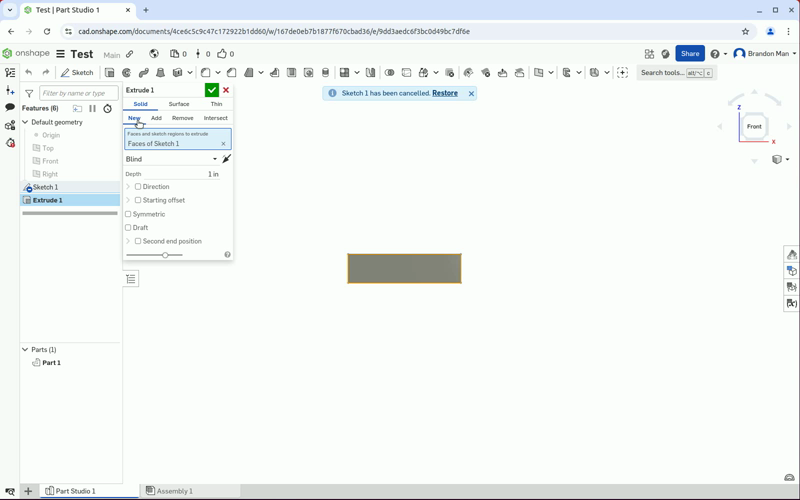
click(137, 120)
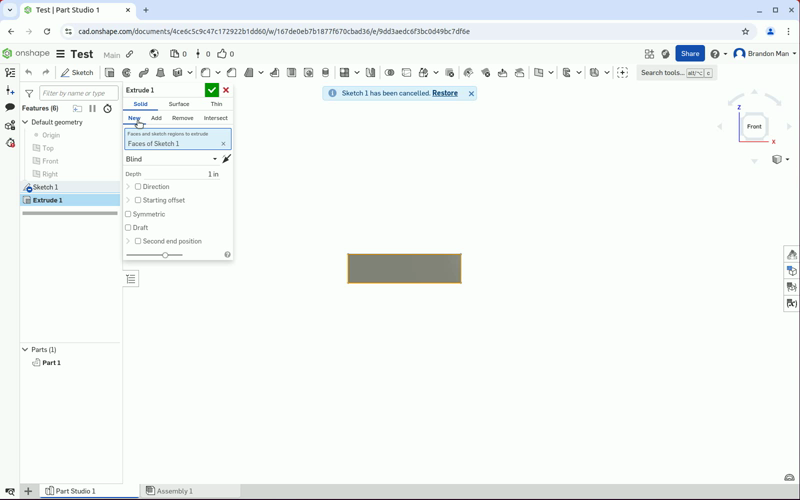
key(tab, 4)
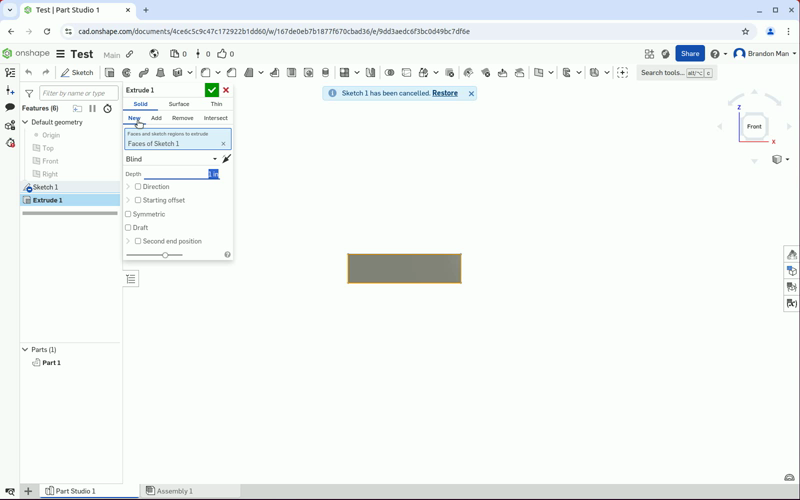
text(8.666)
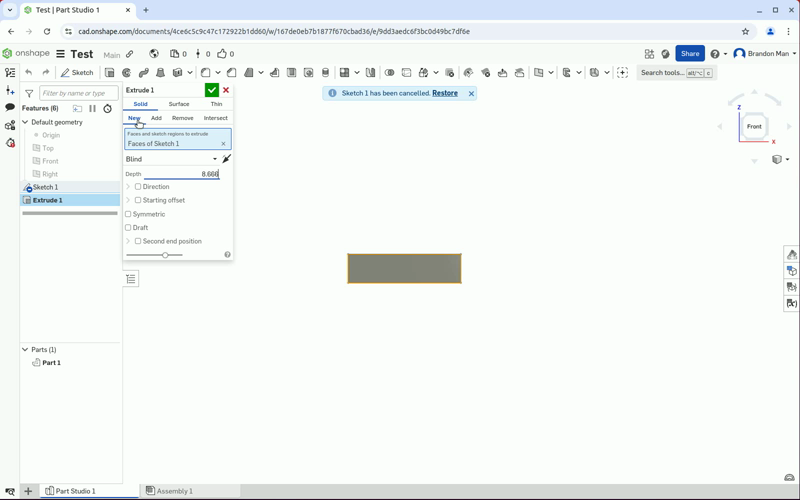
key(enter)
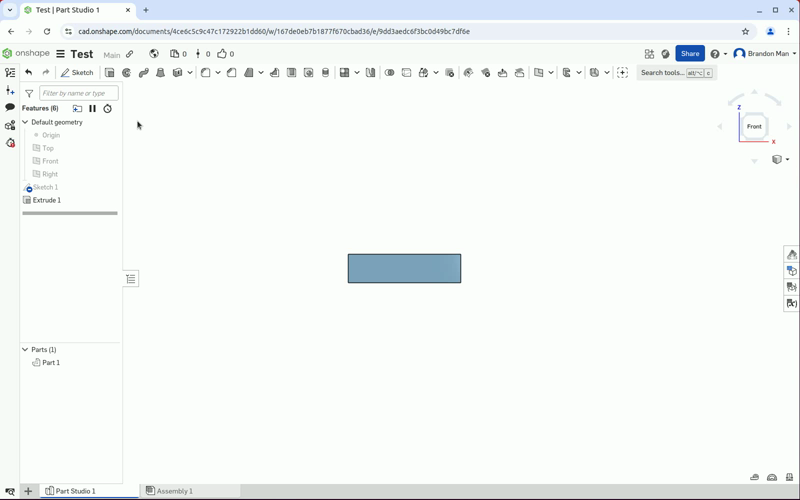
key(shift+h)
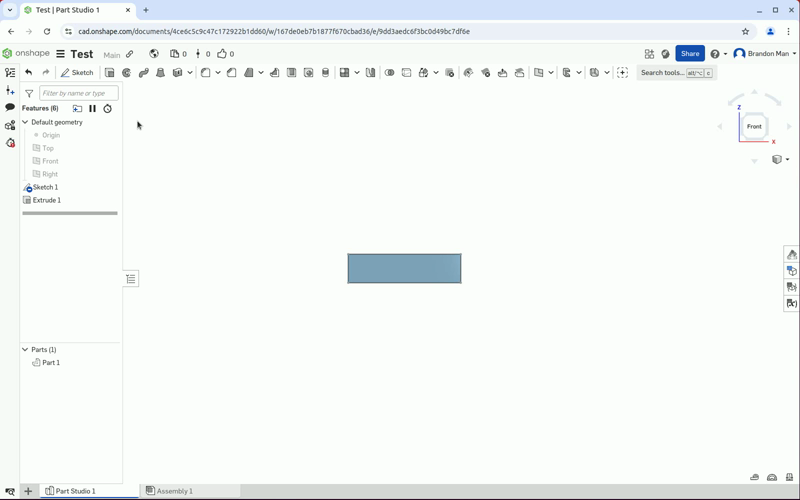
key(shift+h)
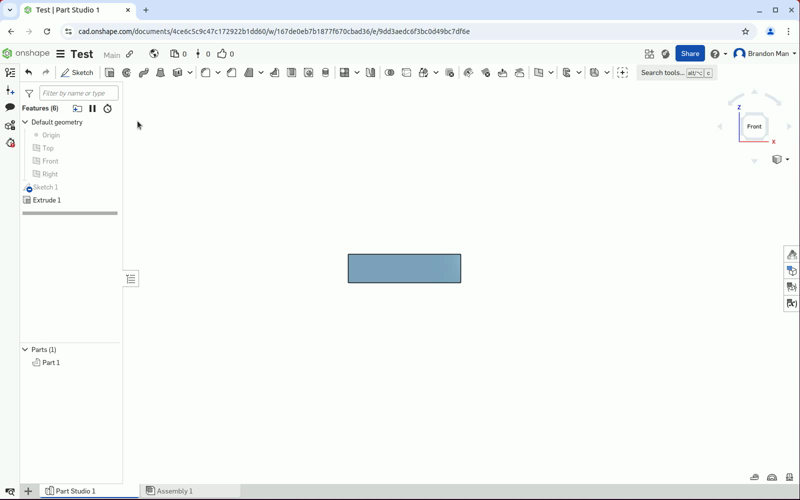
mouse_move(73, 189)
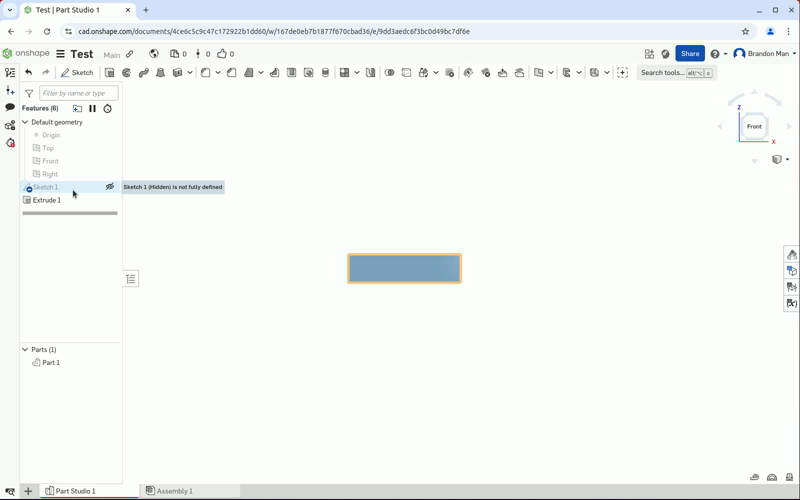
click(73, 189)
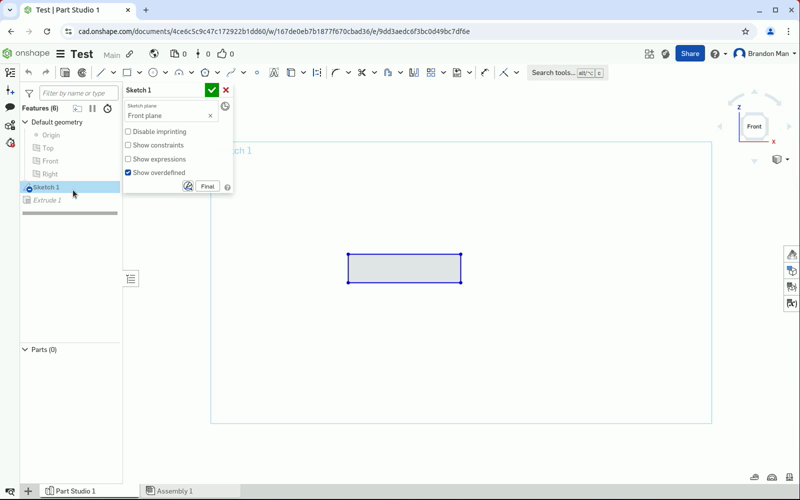
mouse_move(229, 92)
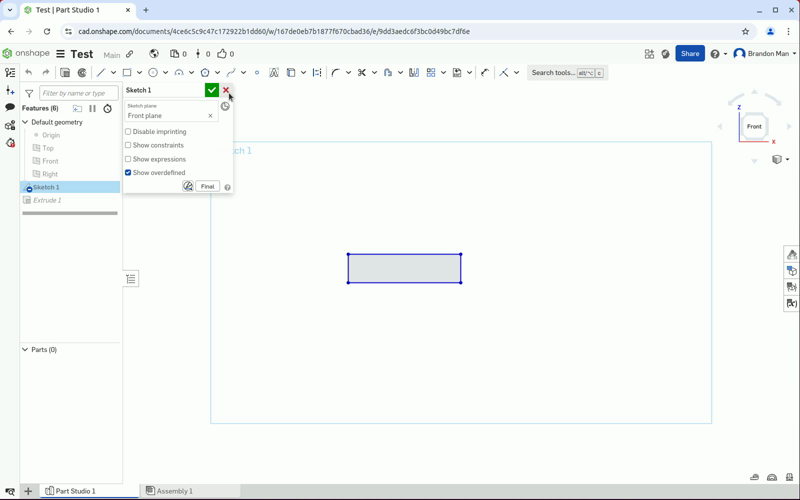
click(229, 92)
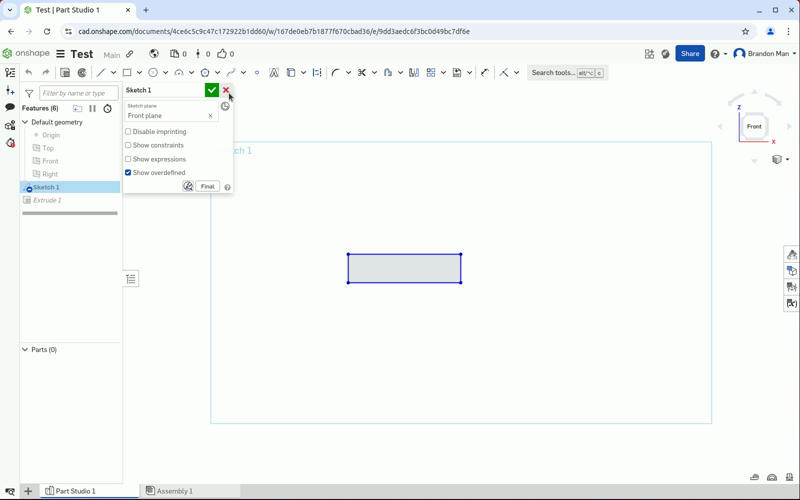
key(shift+s)
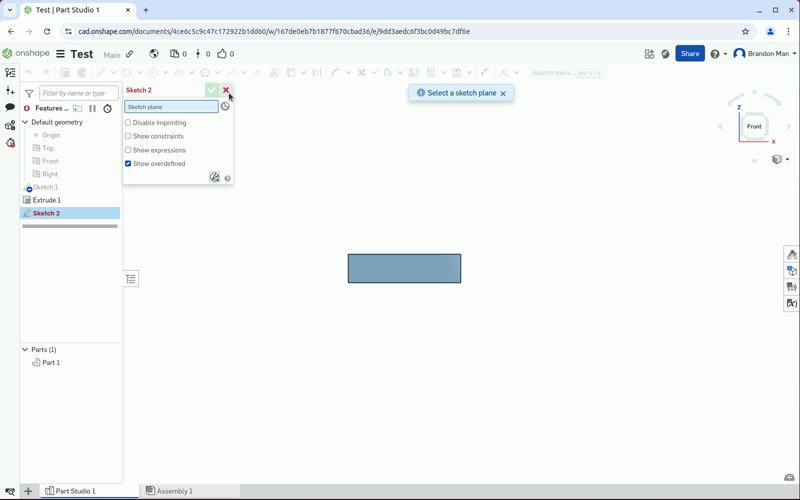
mouse_move(73, 163)
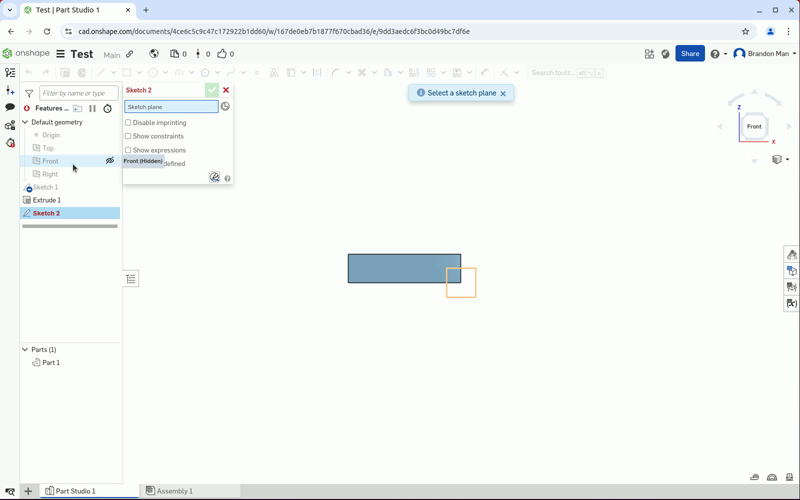
click(73, 163)
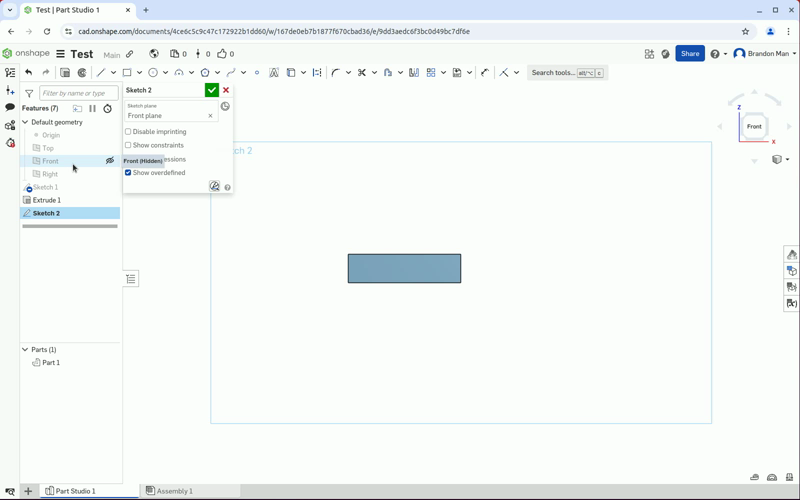
mouse_move(73, 352)
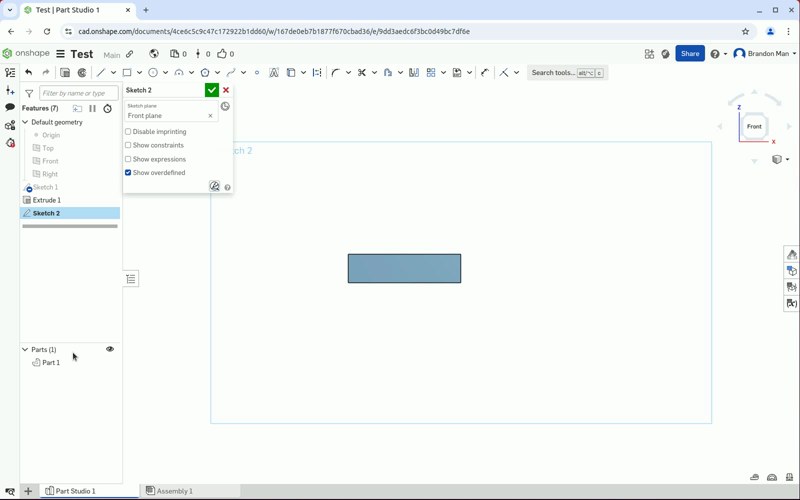
key(y)
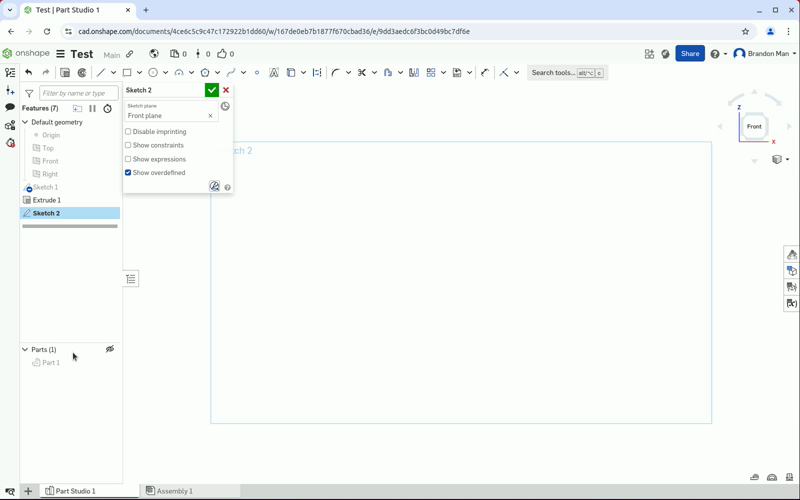
key(l)
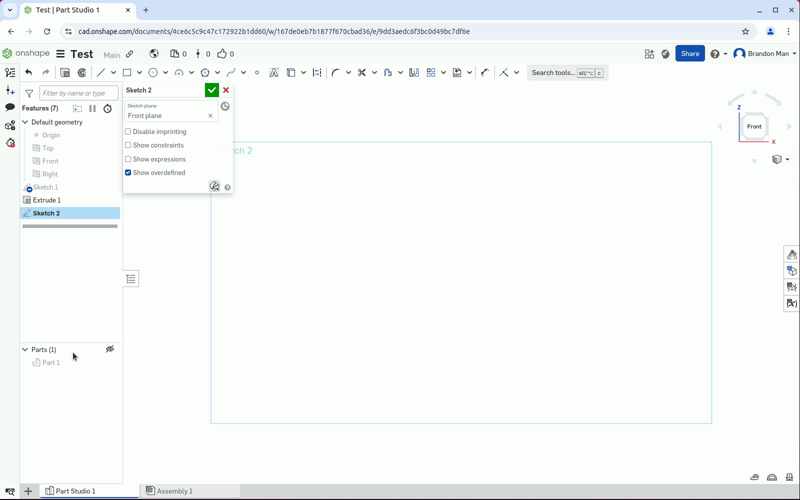
key_down(shift)
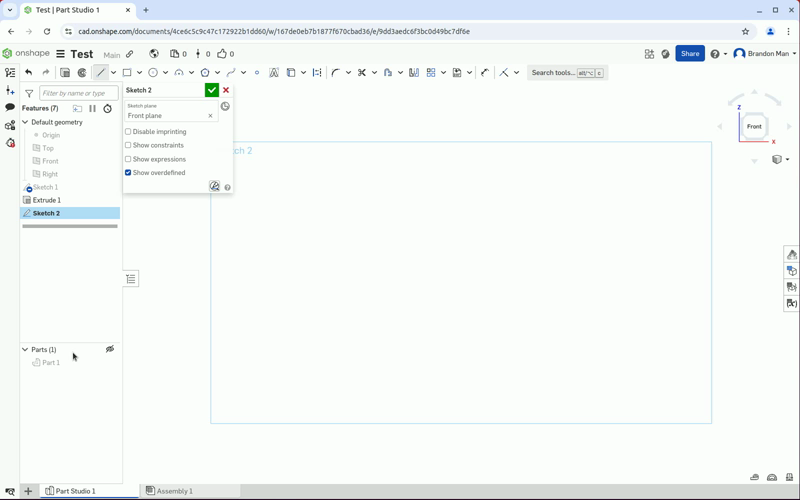
mouse_move(348, 254)
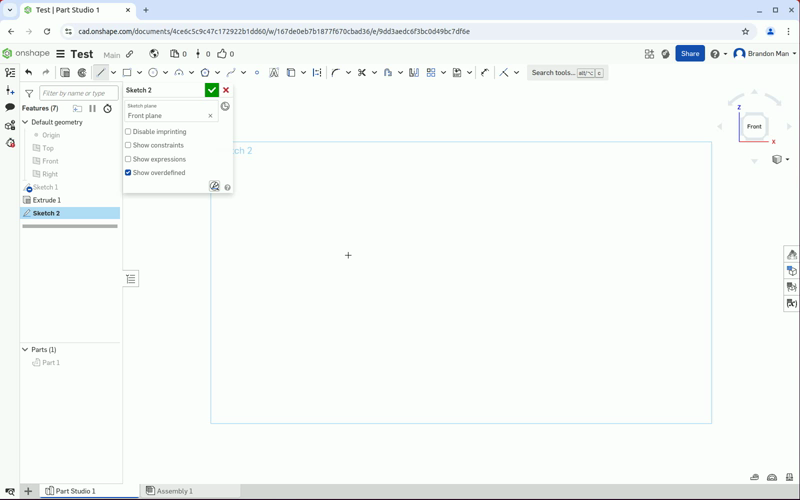
click(348, 254)
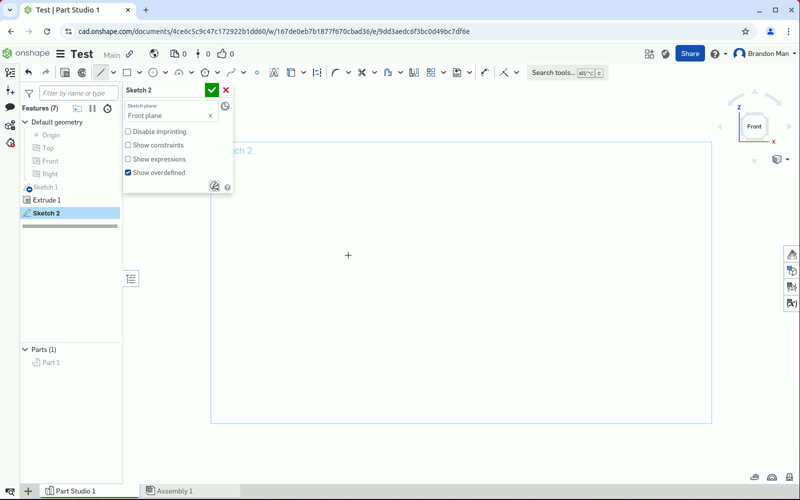
key_up(shift)
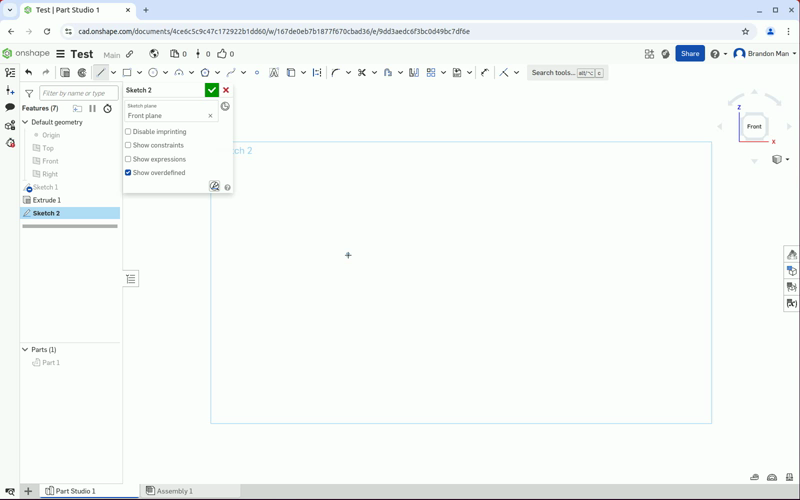
key_down(shift)
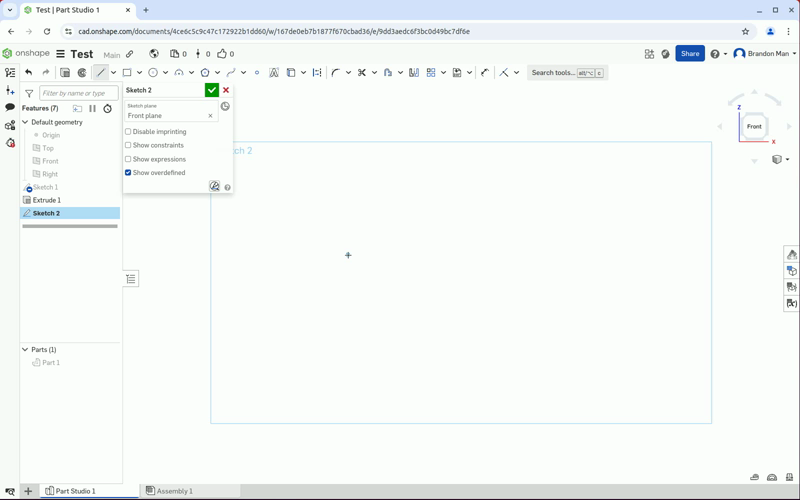
mouse_move(419, 254)
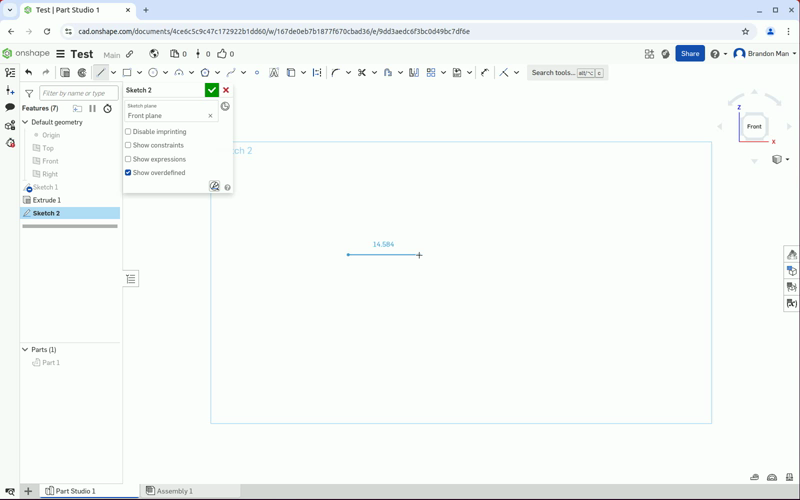
click(419, 254)
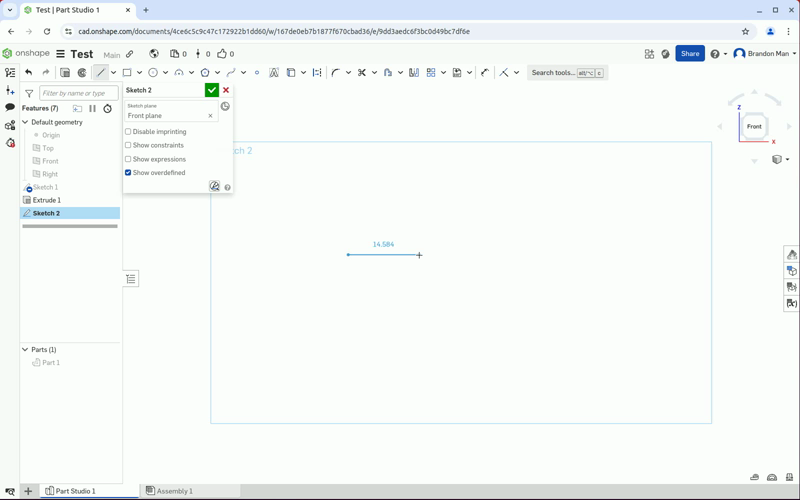
key_up(shift)
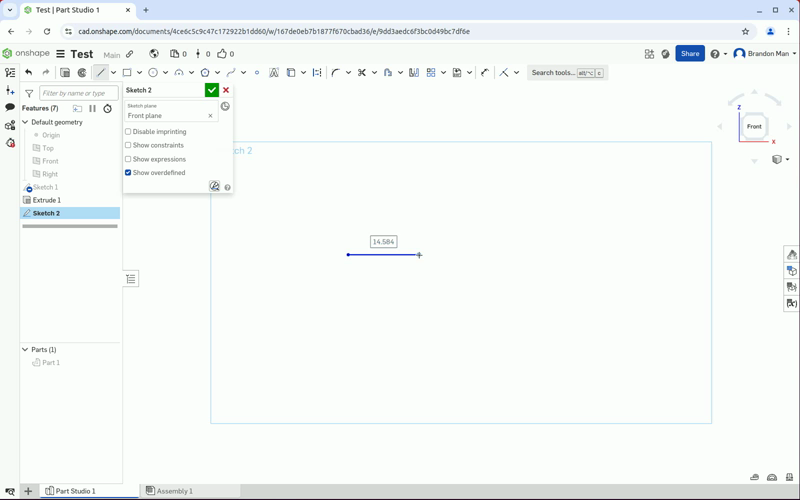
key_down(shift)
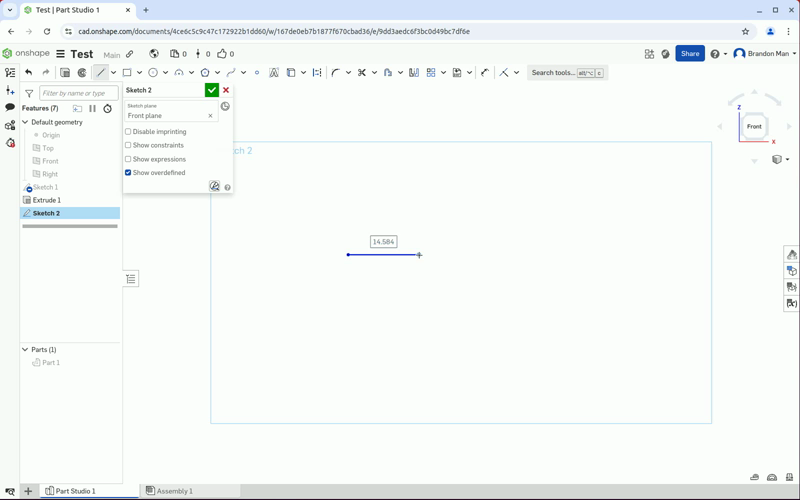
mouse_move(449, 254)
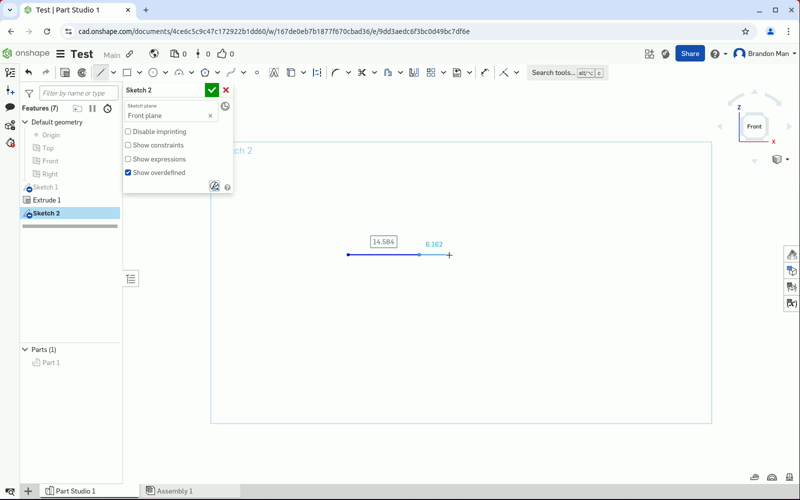
mouse_move(419, 226)
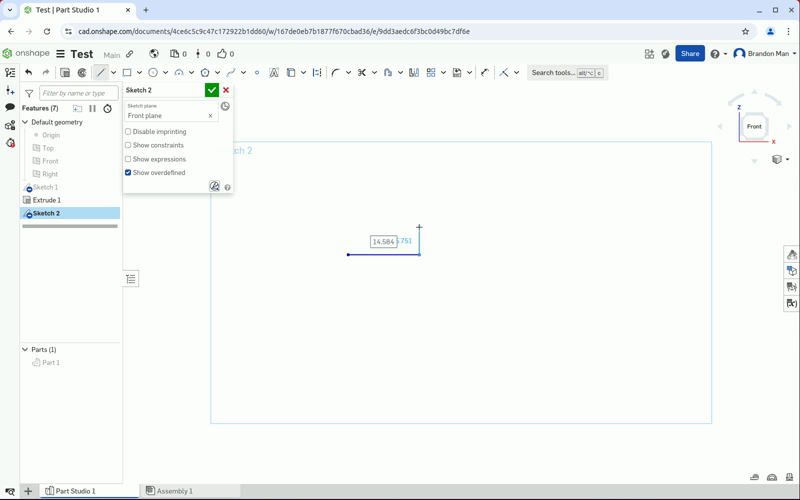
click(419, 226)
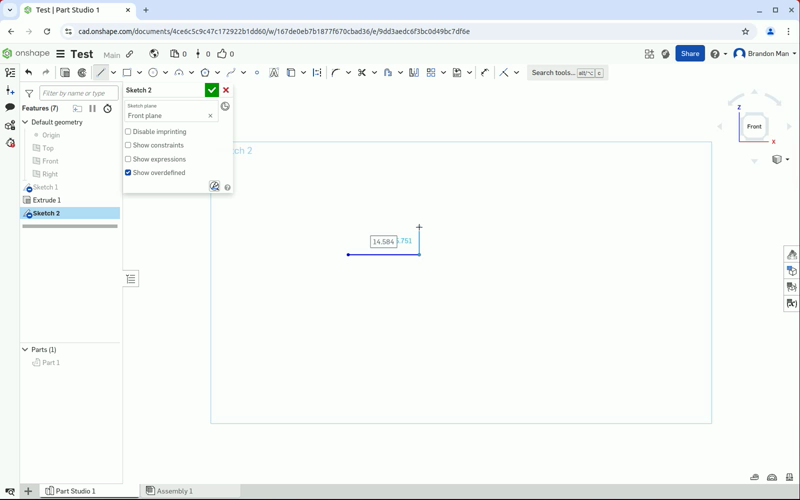
key_up(shift)
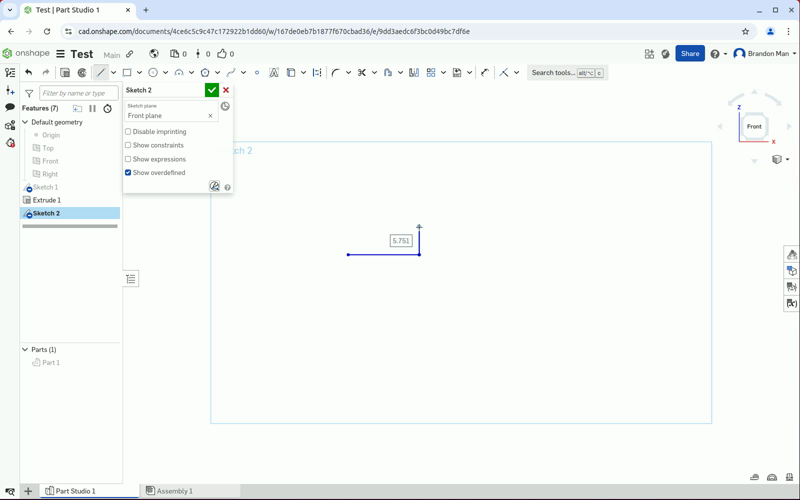
key_down(shift)
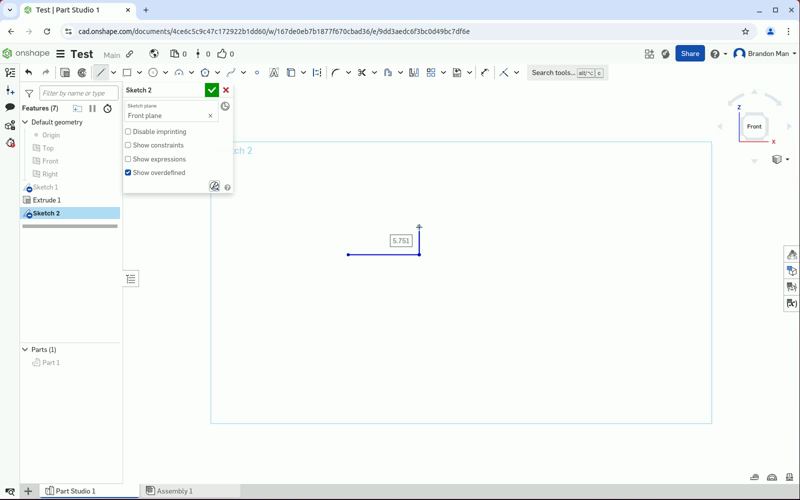
mouse_move(348, 226)
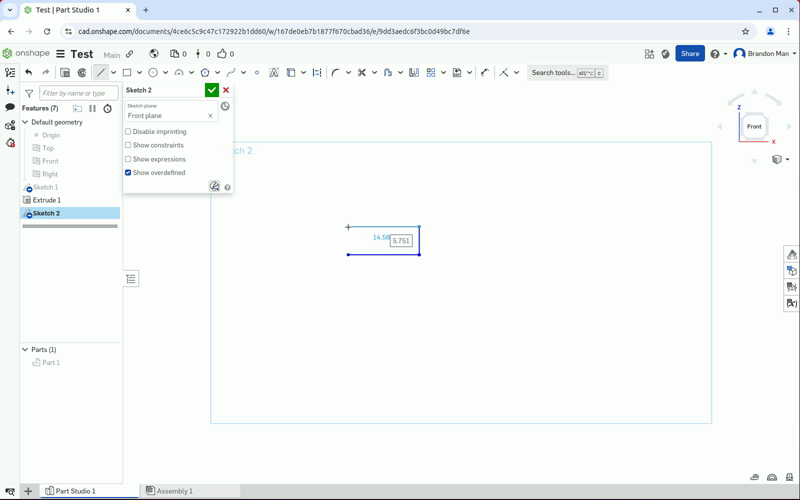
click(348, 226)
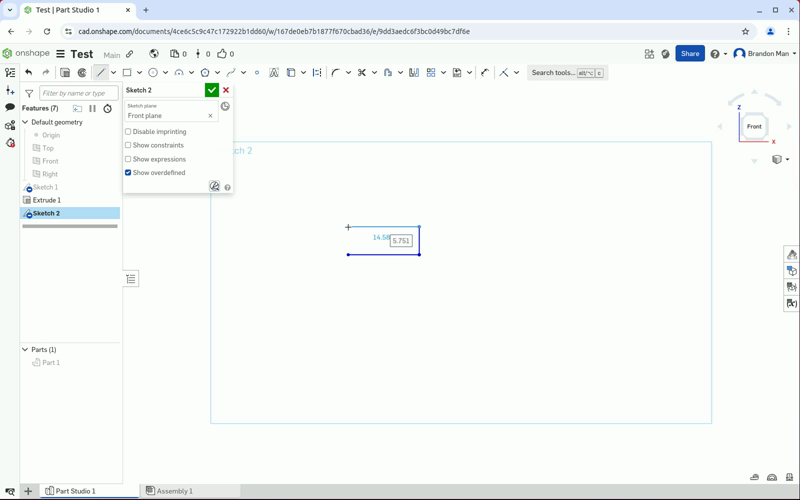
key_up(shift)
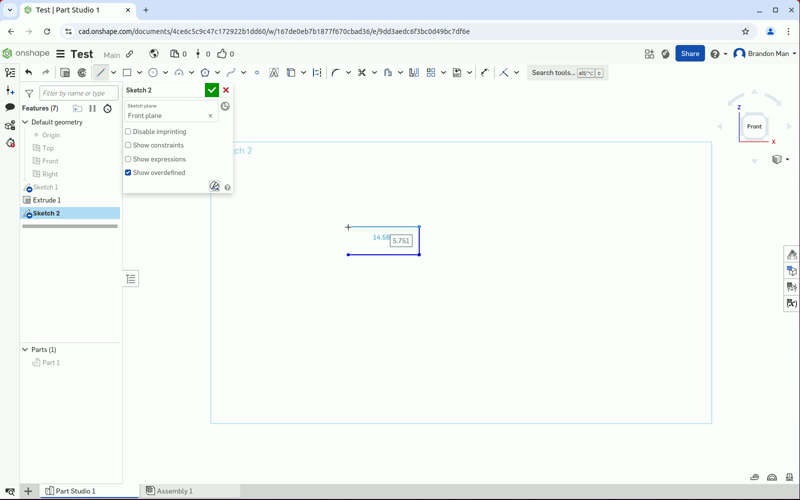
mouse_move(378, 226)
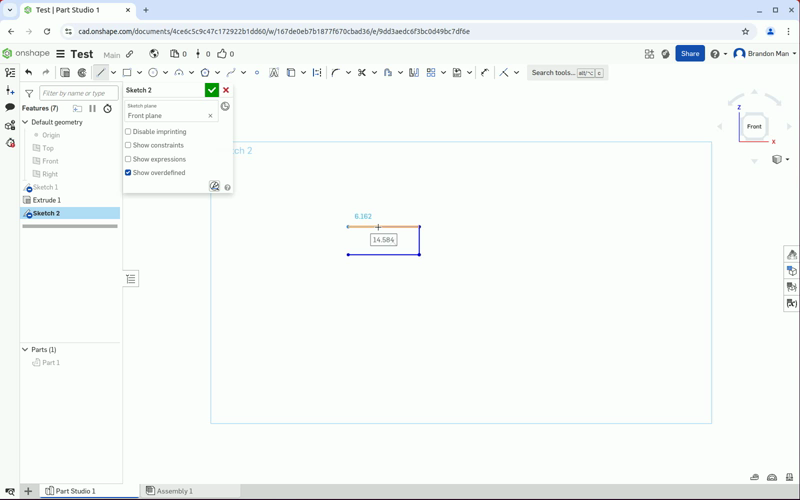
key_down(shift)
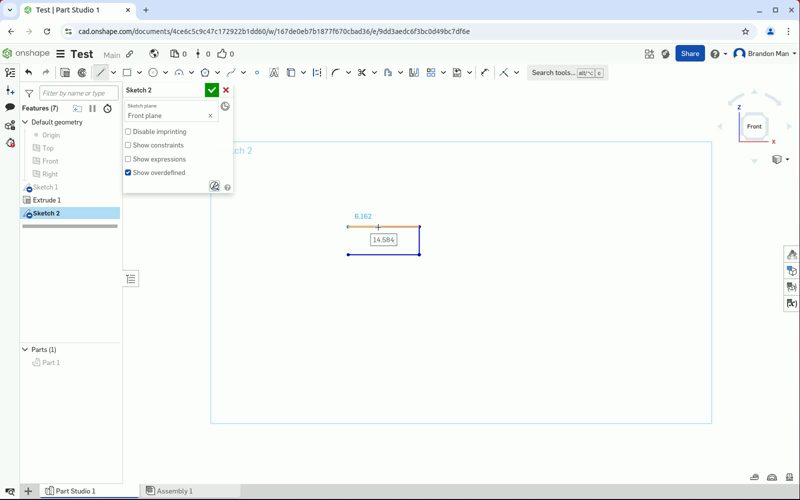
mouse_move(348, 254)
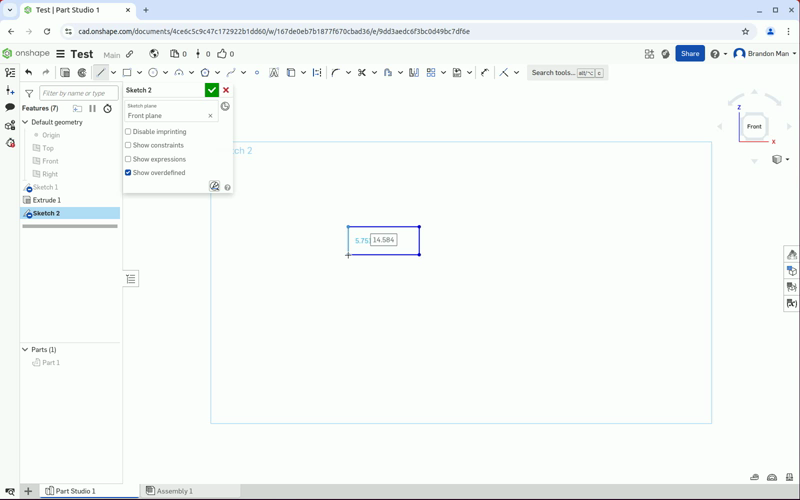
key_up(shift)
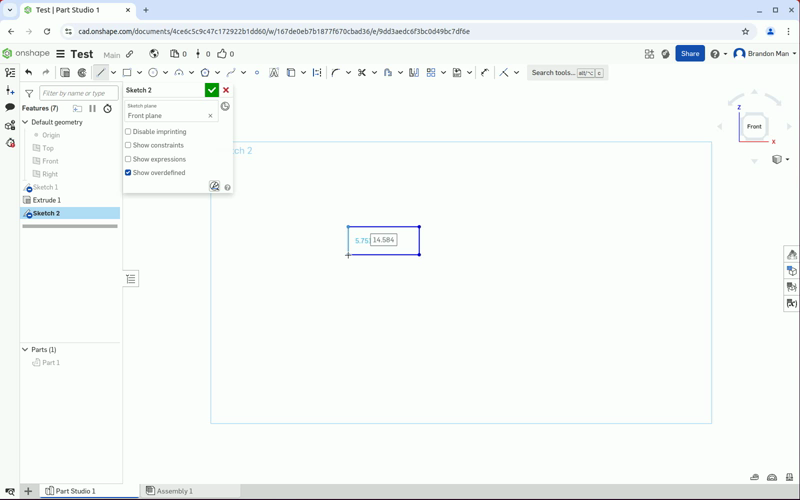
click(348, 254)
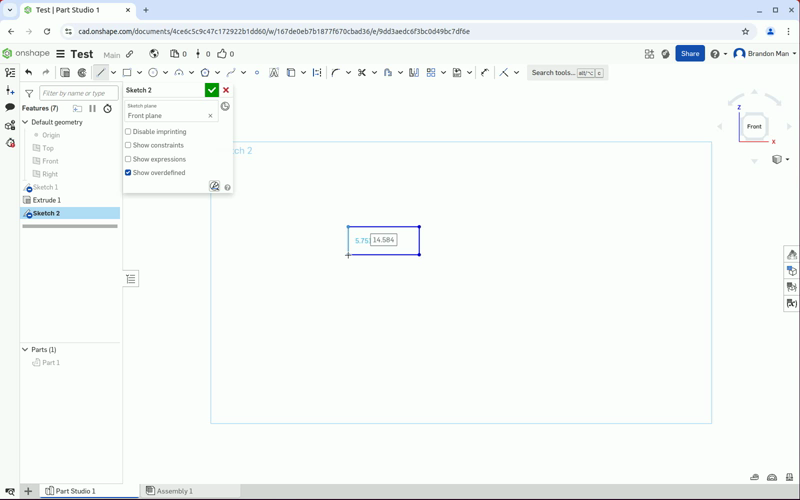
key(esc)
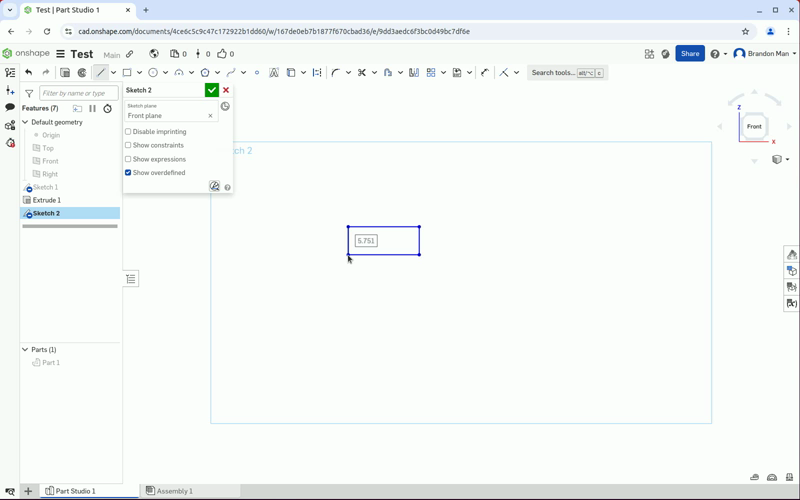
mouse_move(395, 227)
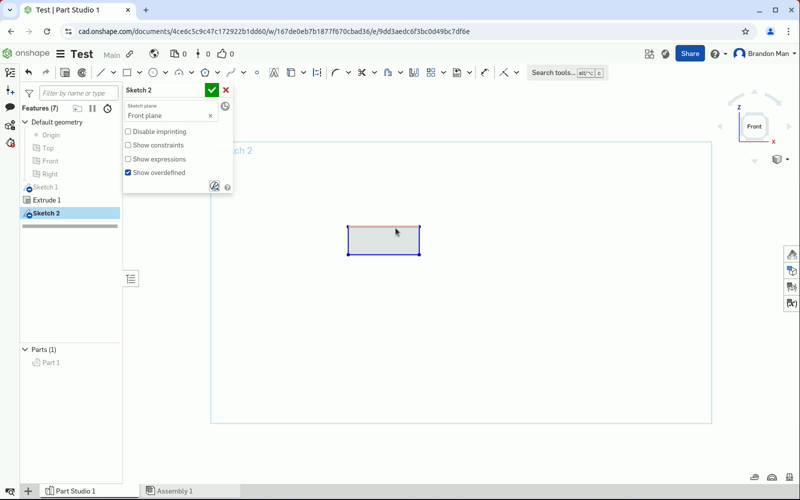
click(395, 227)
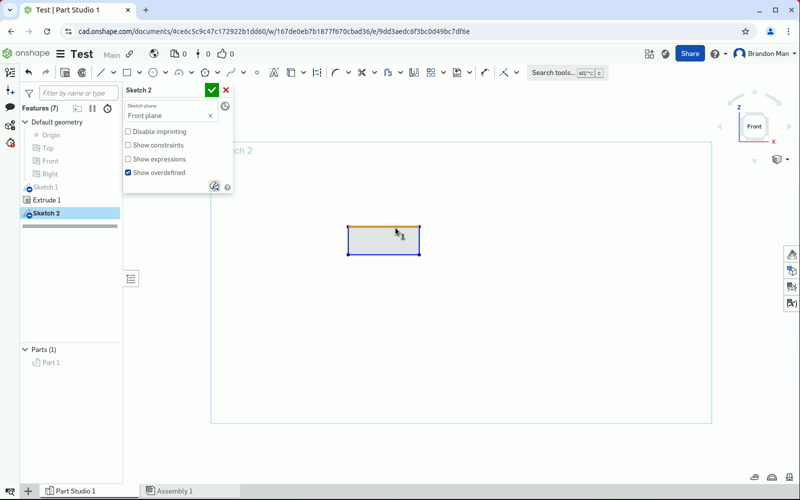
mouse_move(73, 352)
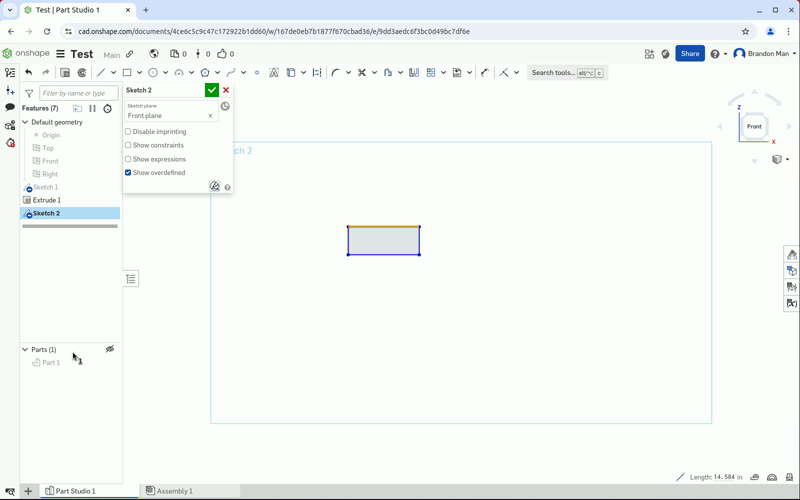
key(shift+y)
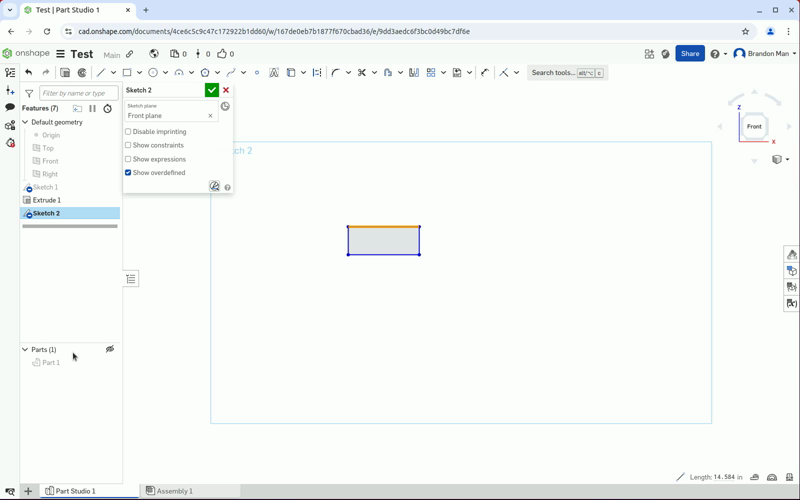
key(shift+e)
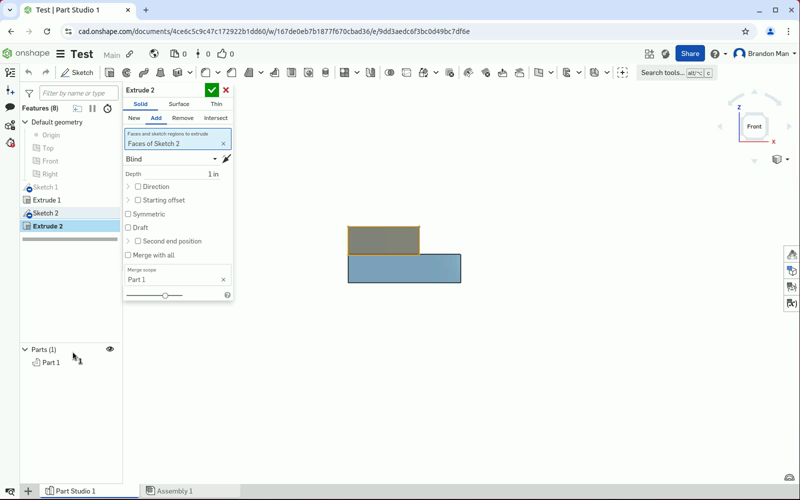
mouse_move(143, 106)
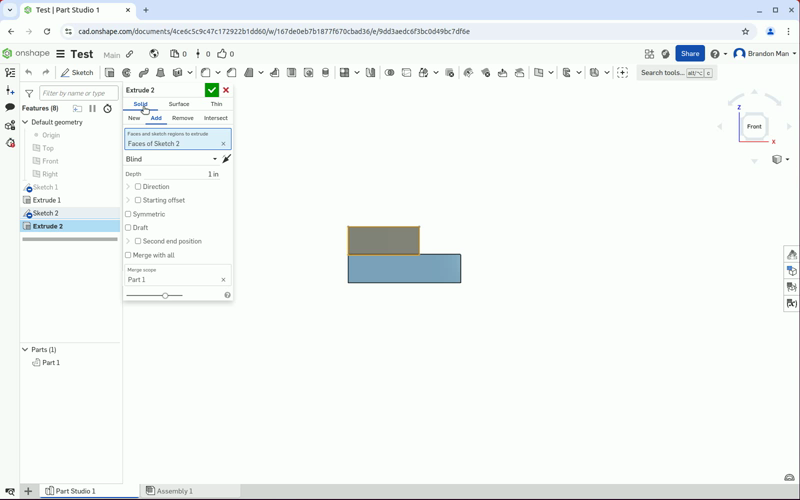
click(143, 106)
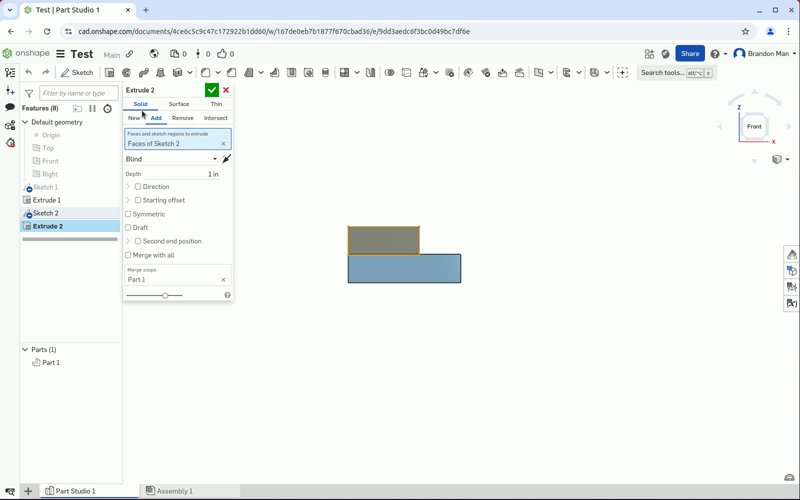
mouse_move(137, 120)
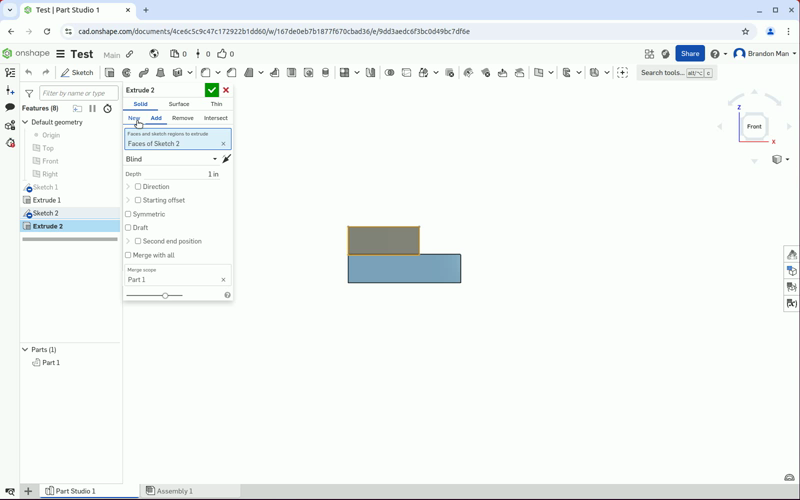
click(137, 120)
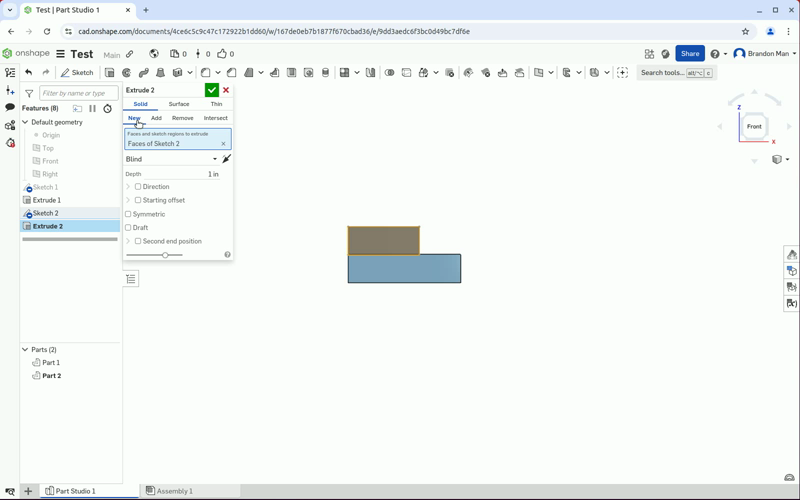
key(tab, 4)
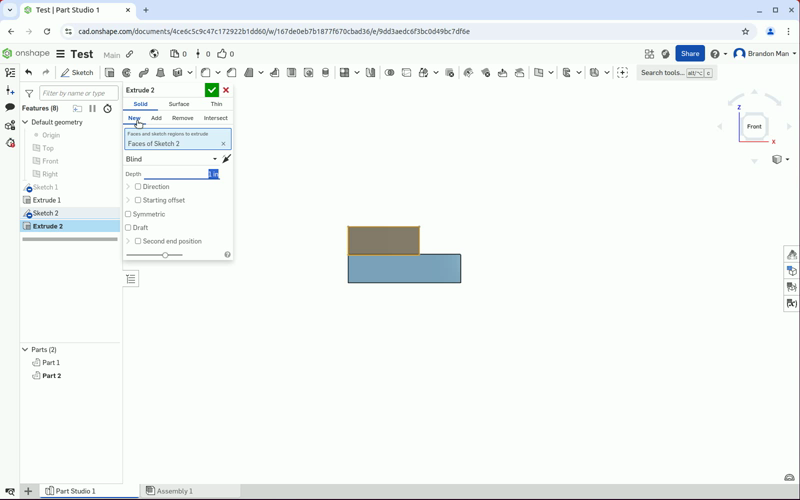
text(11.554)
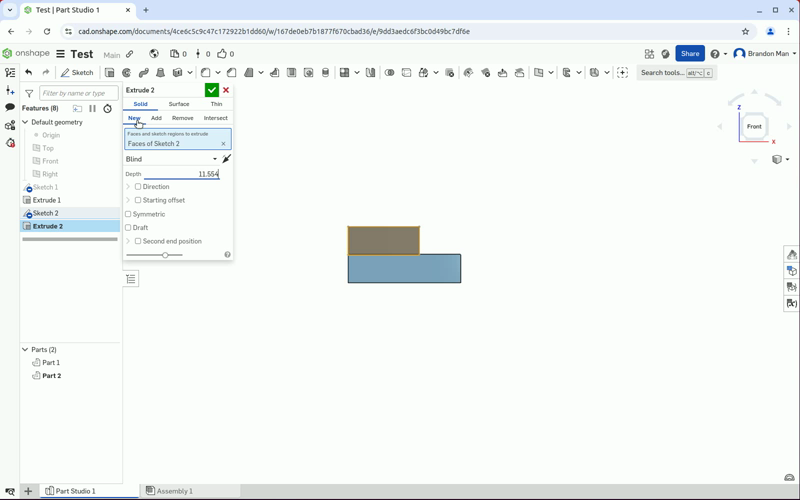
key(enter)
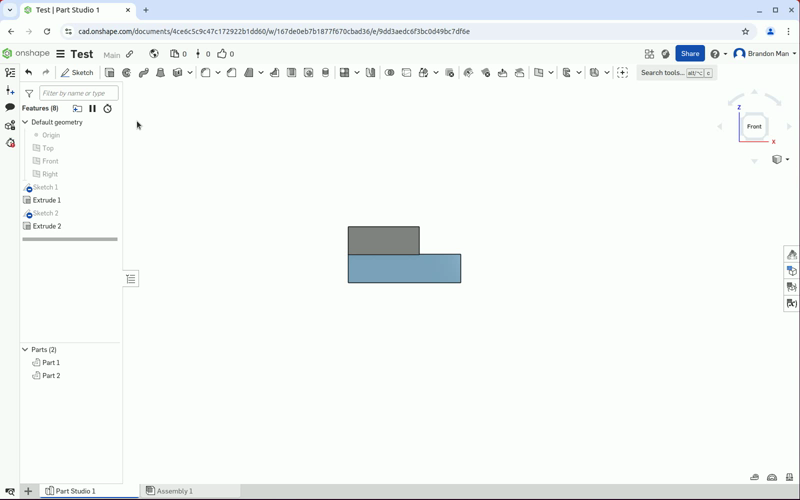
key(shift+h)
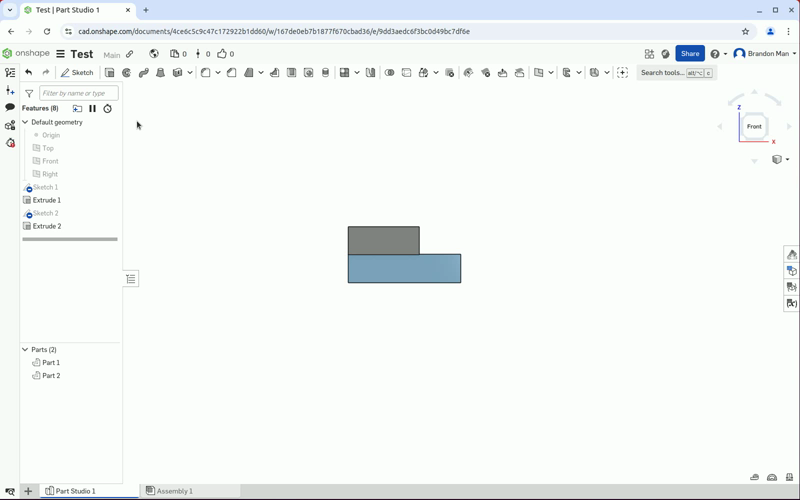
key(shift+h)
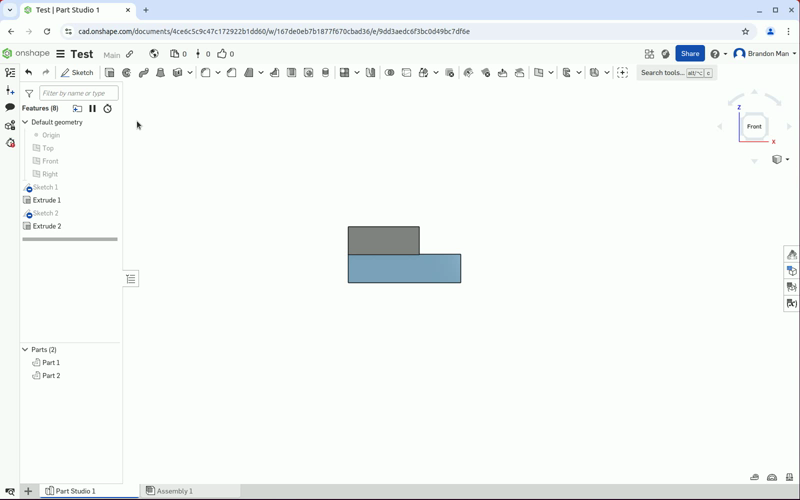
mouse_move(73, 189)
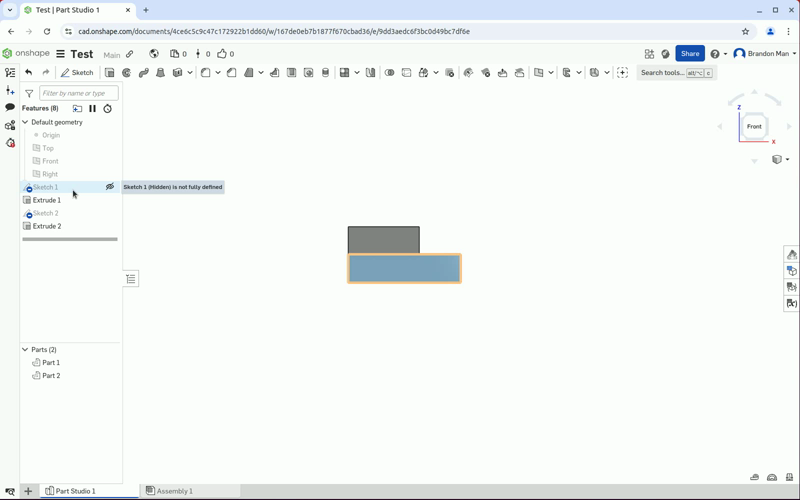
click(73, 189)
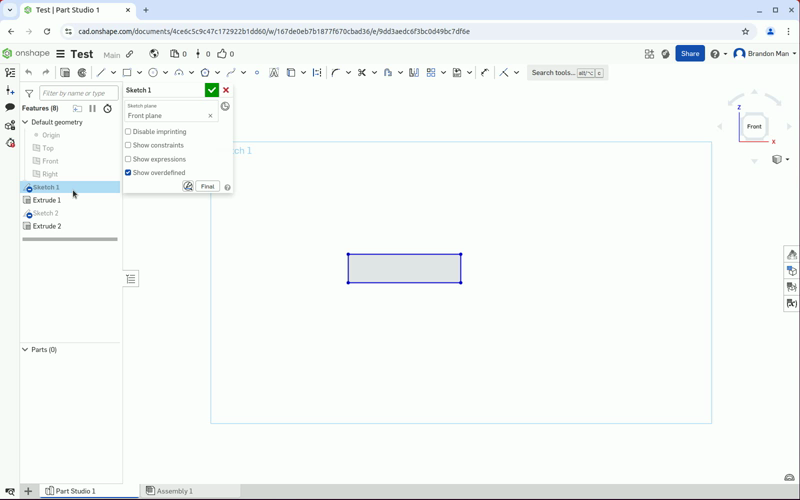
mouse_move(229, 92)
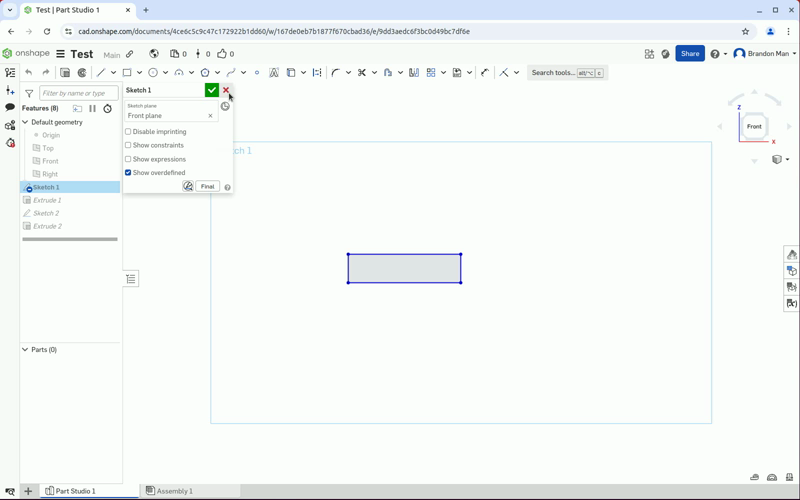
click(229, 92)
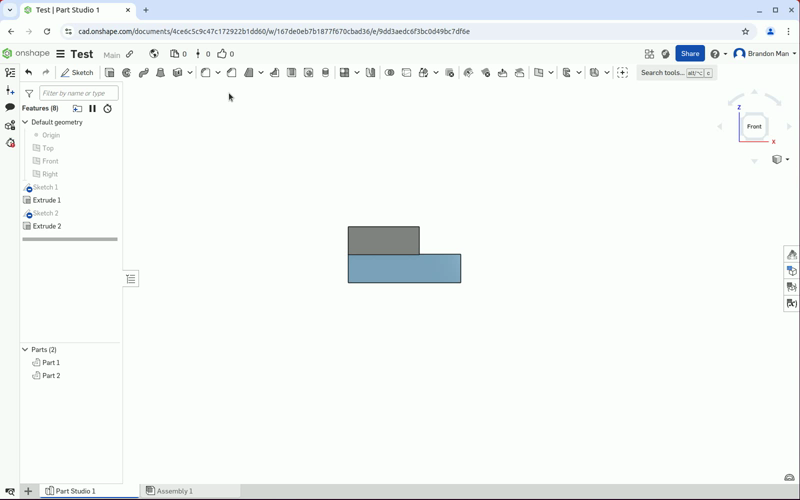
mouse_move(541, 75)
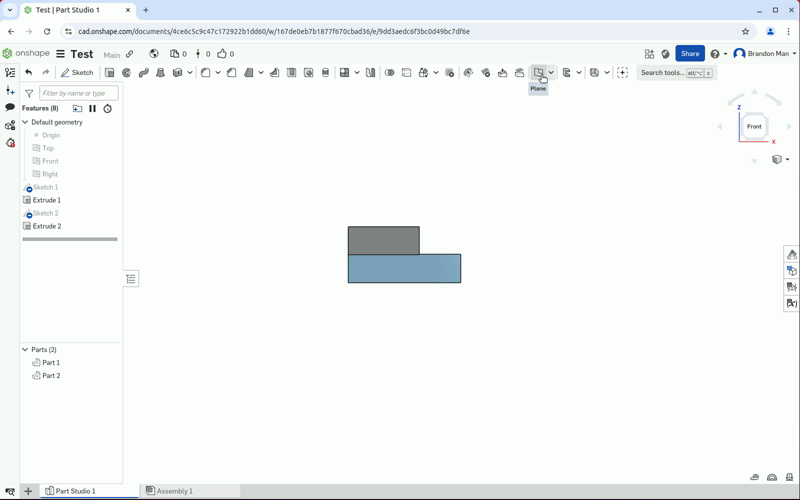
click(541, 75)
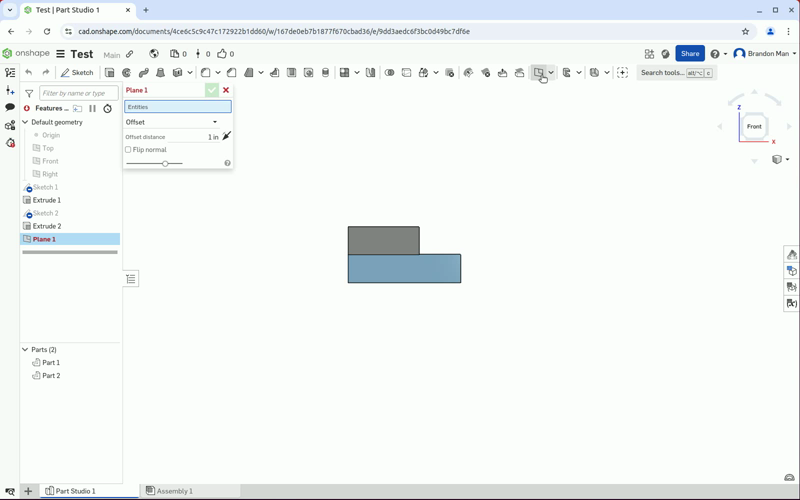
mouse_move(73, 163)
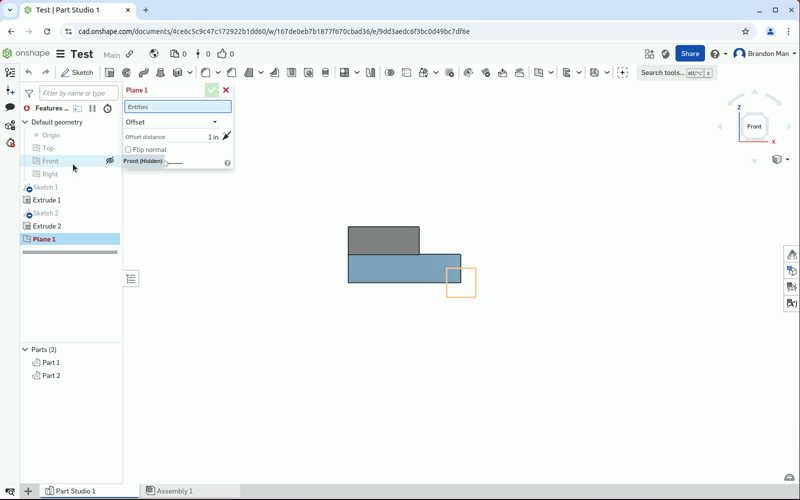
click(73, 163)
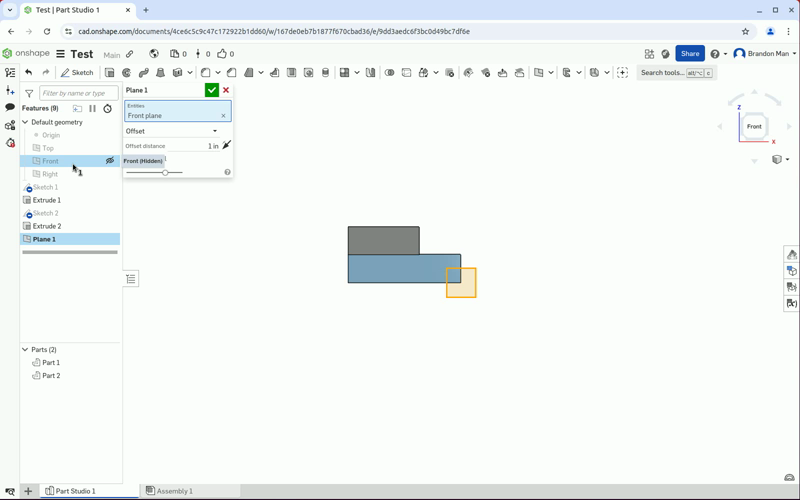
key(tab, 2)
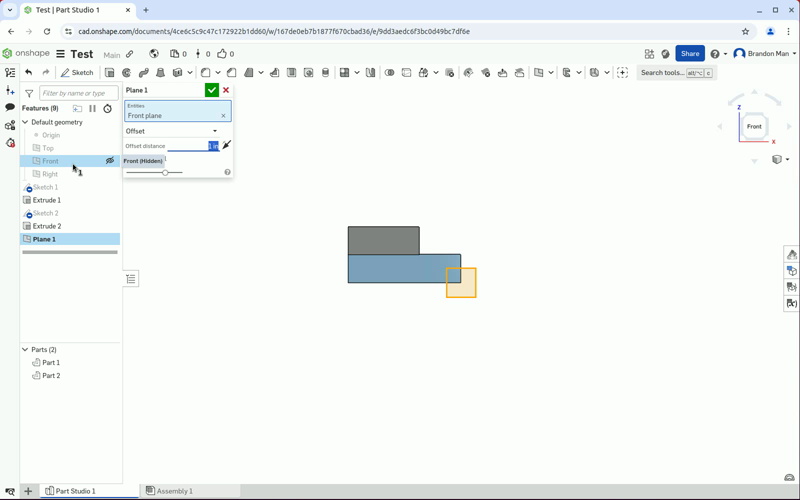
text(11.554)
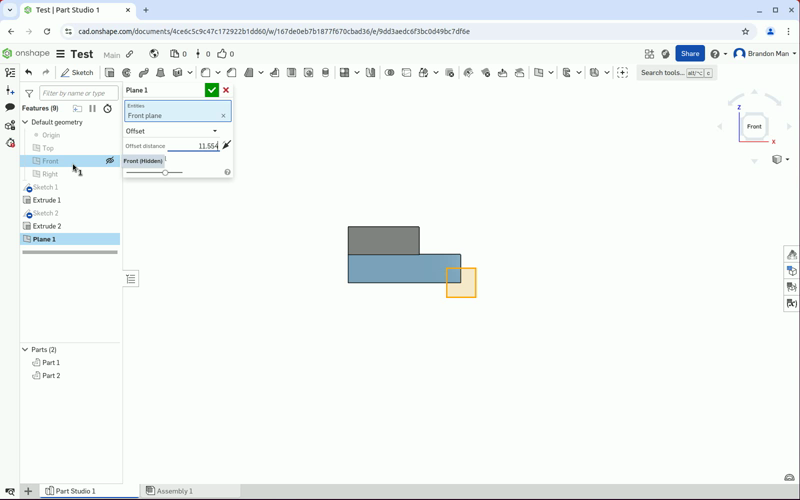
key(enter, 2)
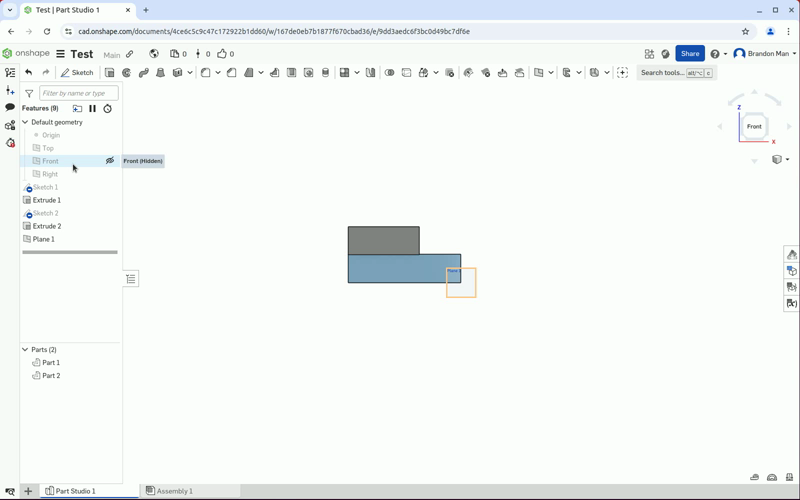
key(shift+s)
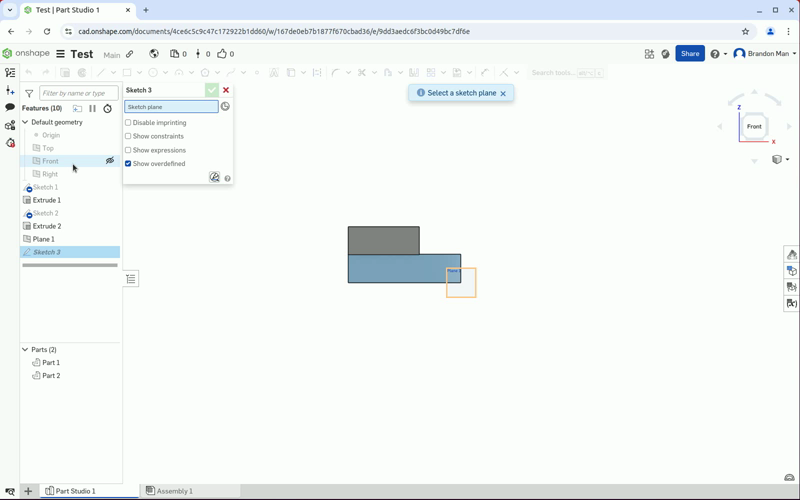
mouse_move(73, 241)
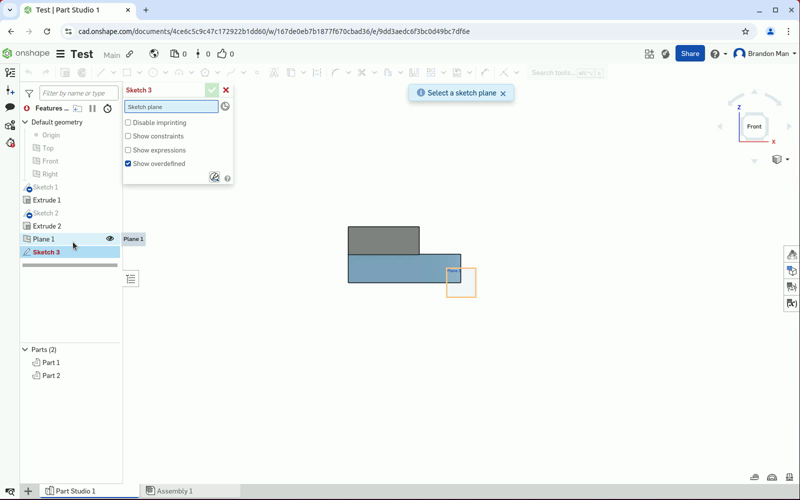
click(73, 241)
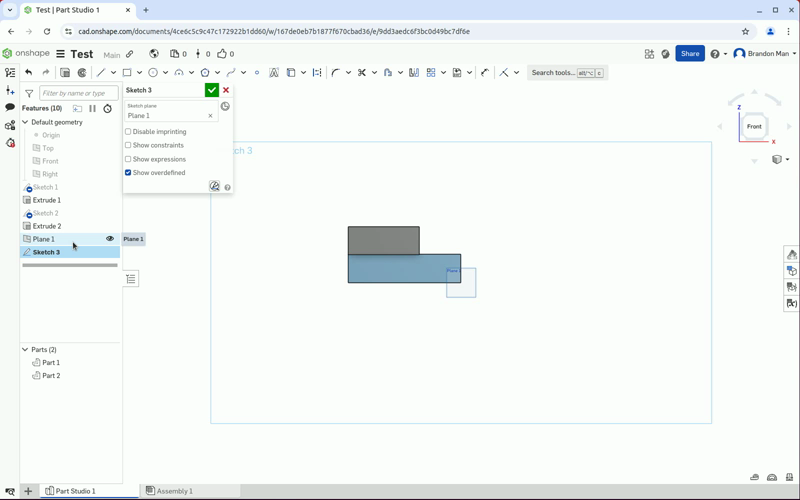
mouse_move(73, 352)
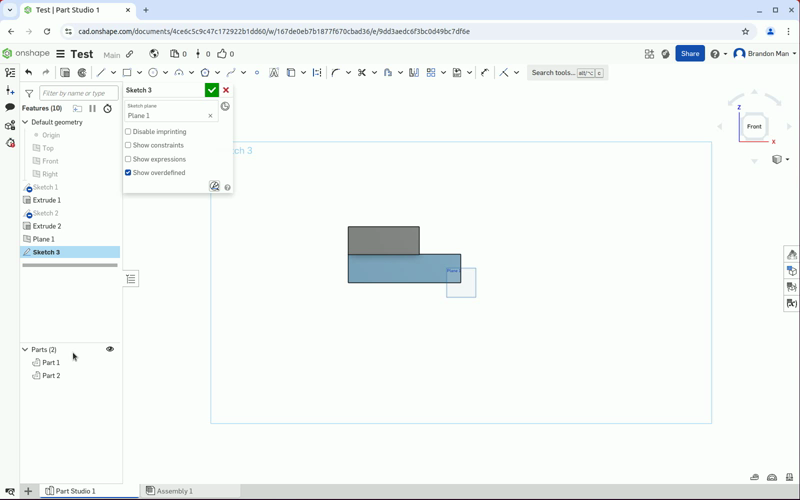
key(y)
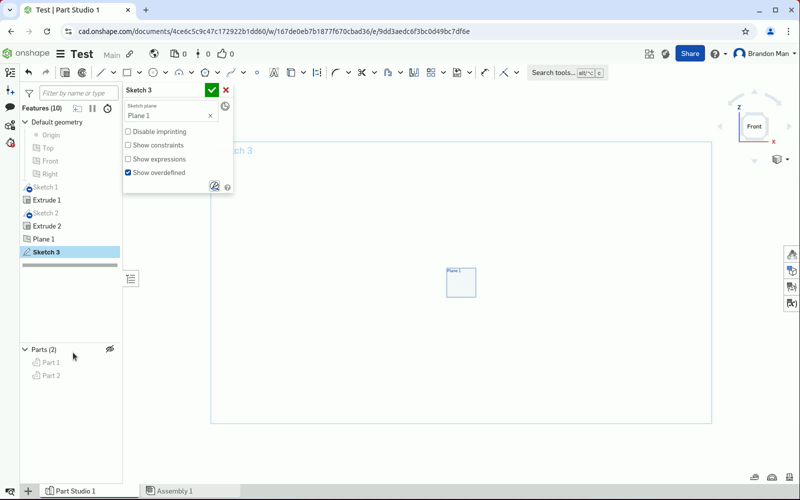
key(l)
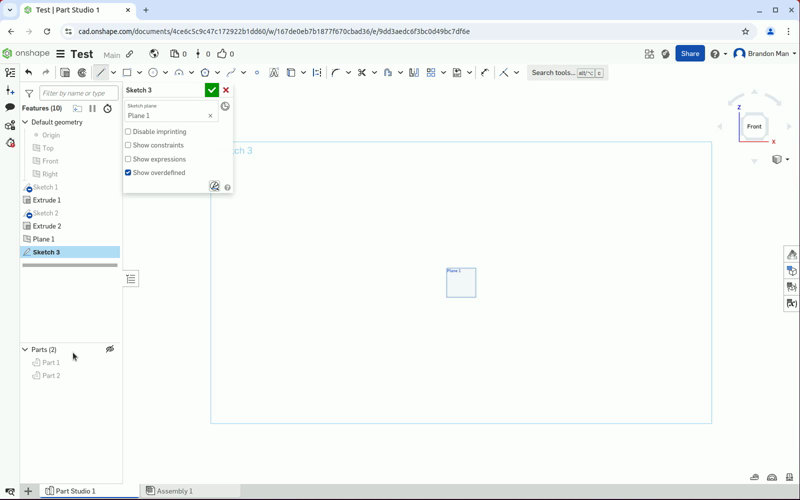
key_down(shift)
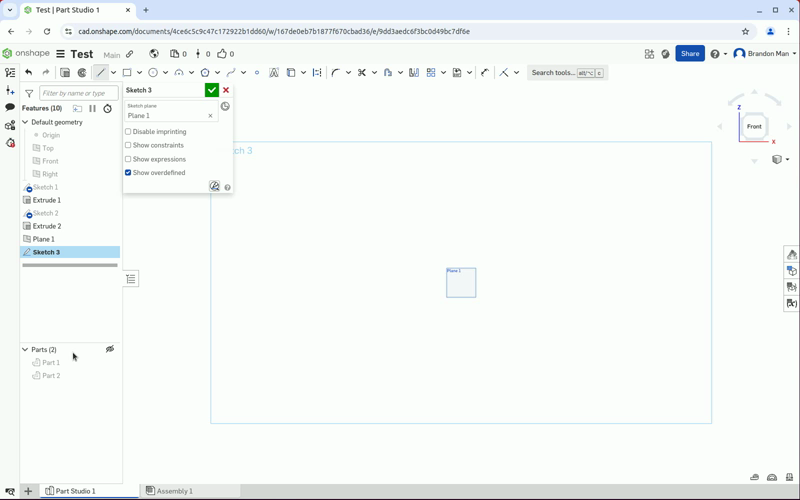
mouse_move(362, 240)
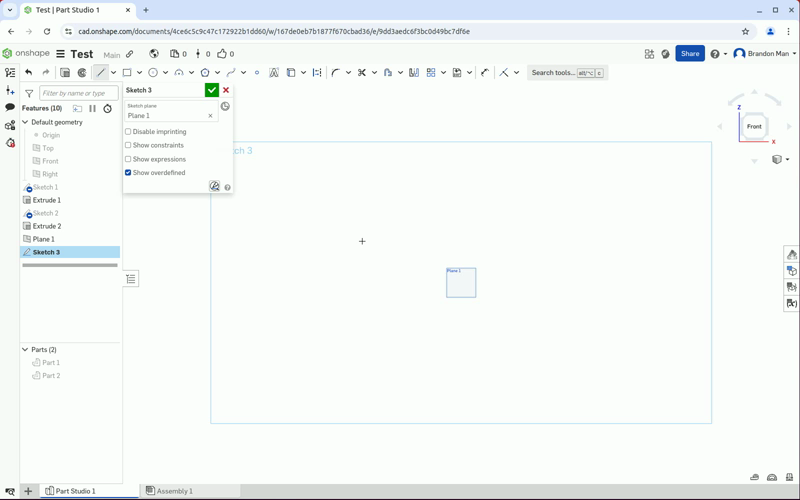
click(362, 240)
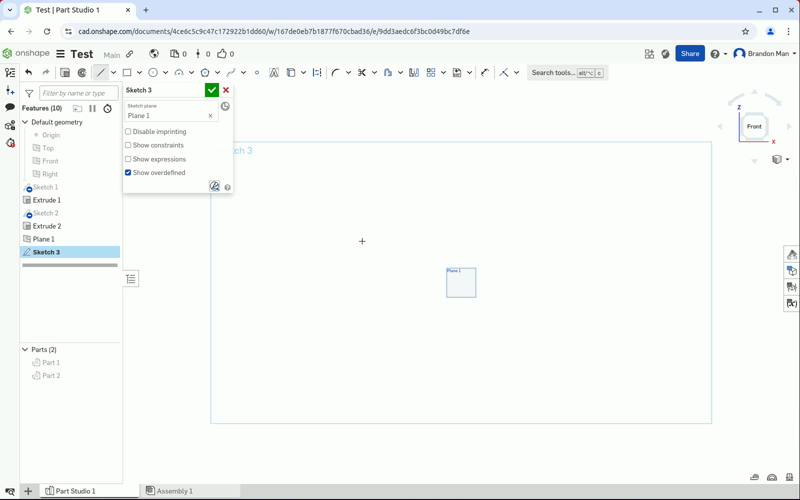
key_up(shift)
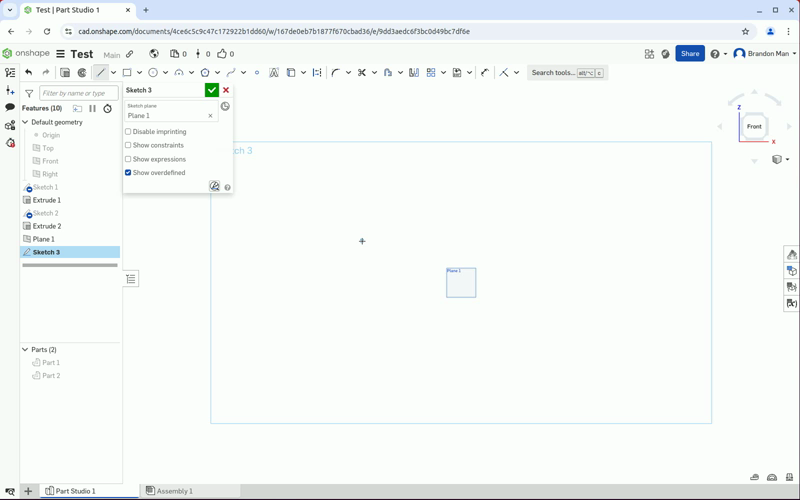
key_down(shift)
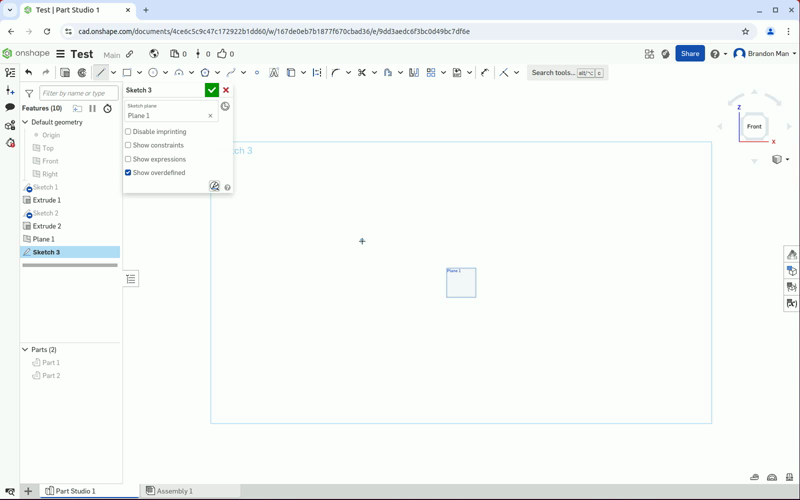
mouse_move(392, 240)
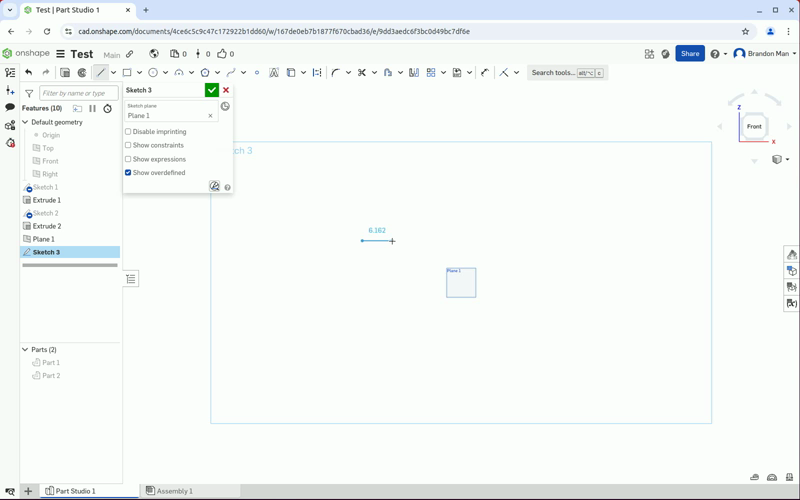
mouse_move(419, 240)
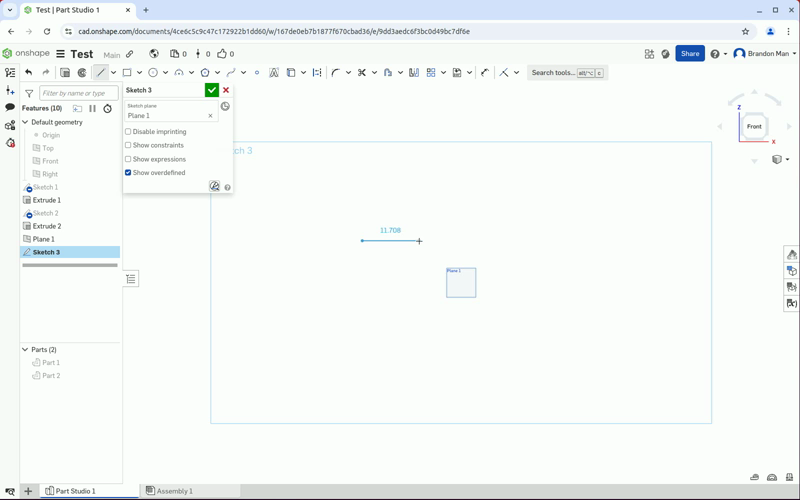
click(419, 240)
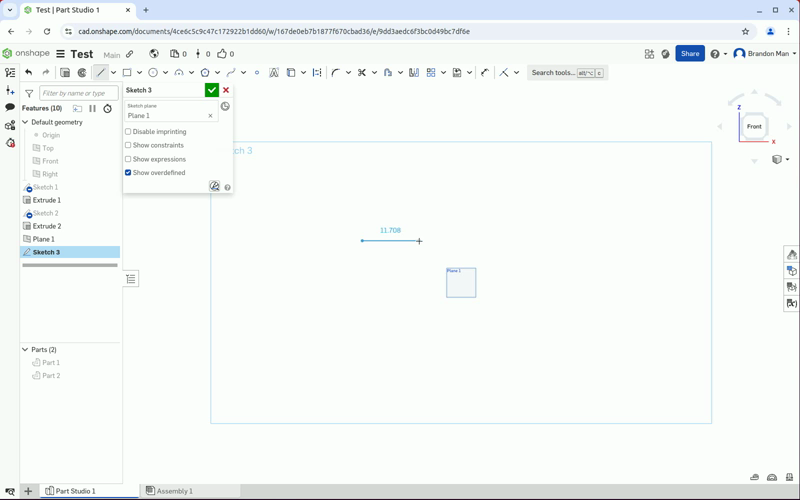
key_up(shift)
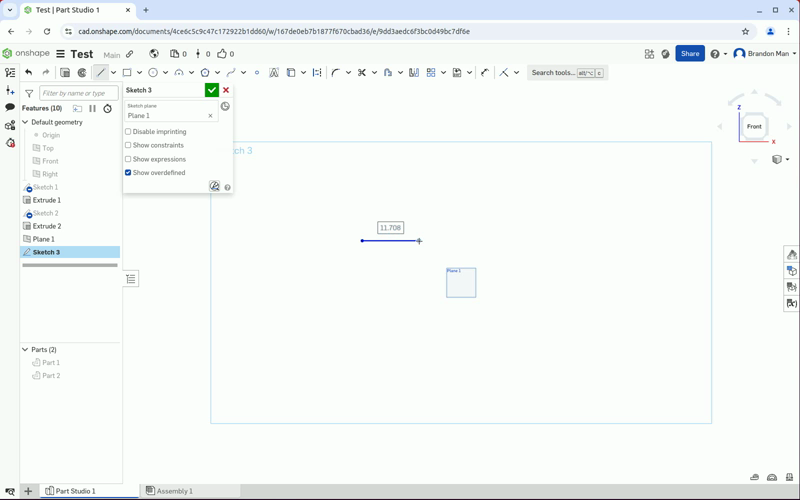
key_down(shift)
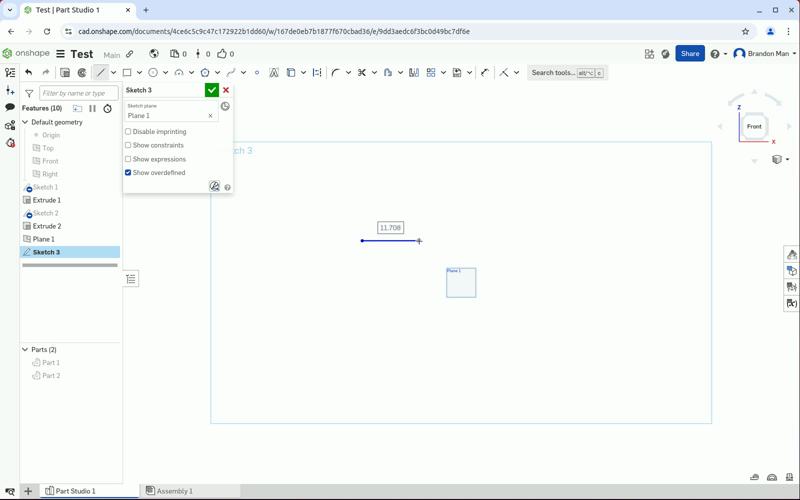
mouse_move(449, 240)
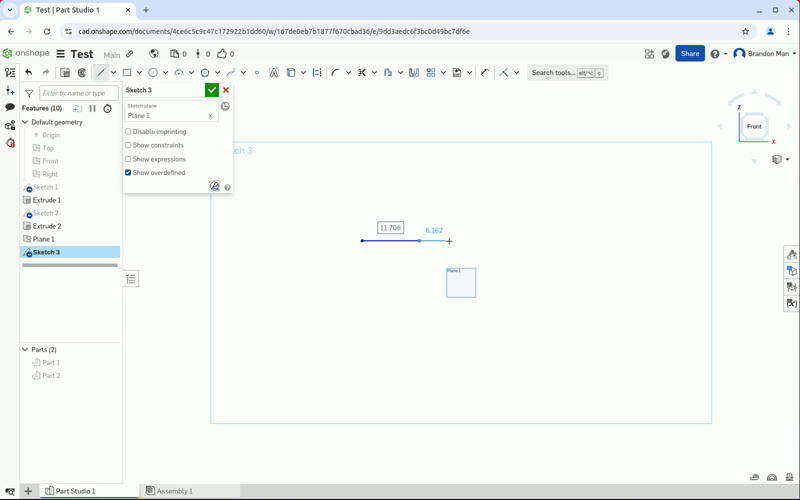
mouse_move(419, 226)
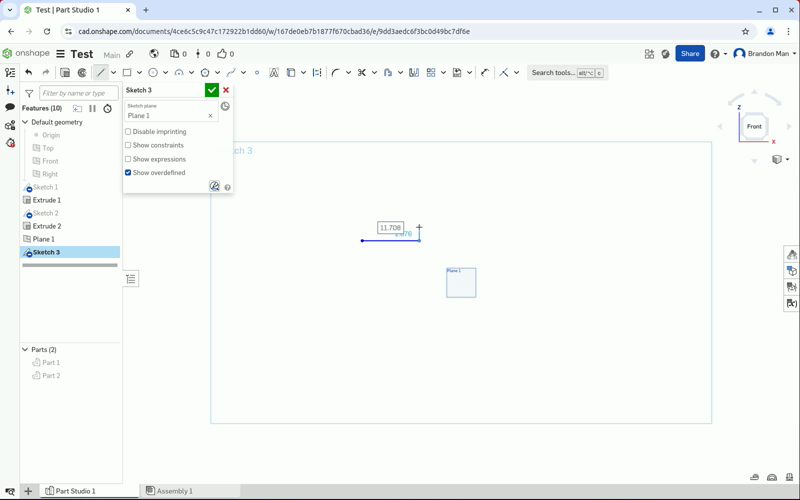
click(419, 226)
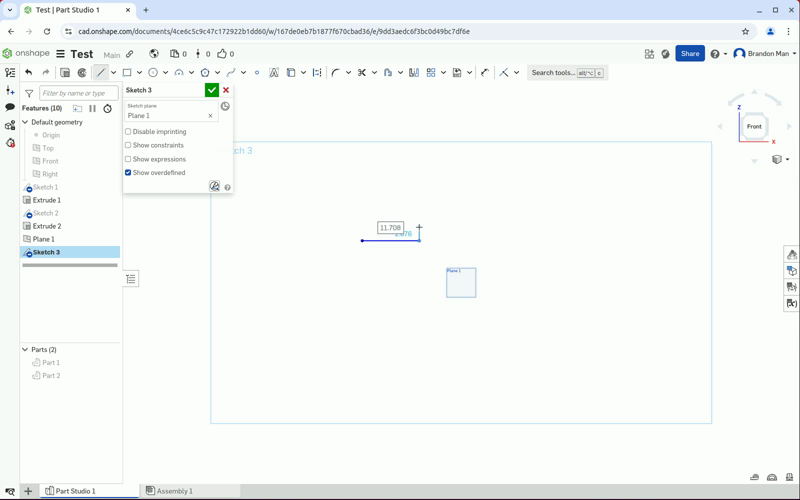
key_up(shift)
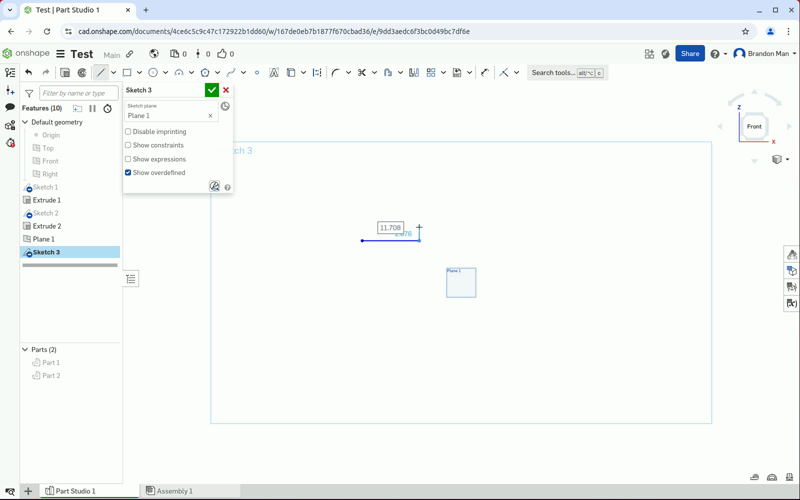
key_down(shift)
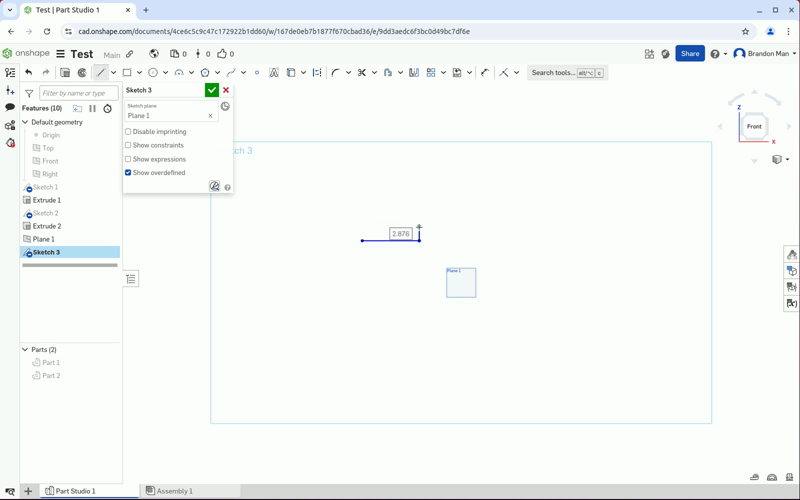
mouse_move(449, 226)
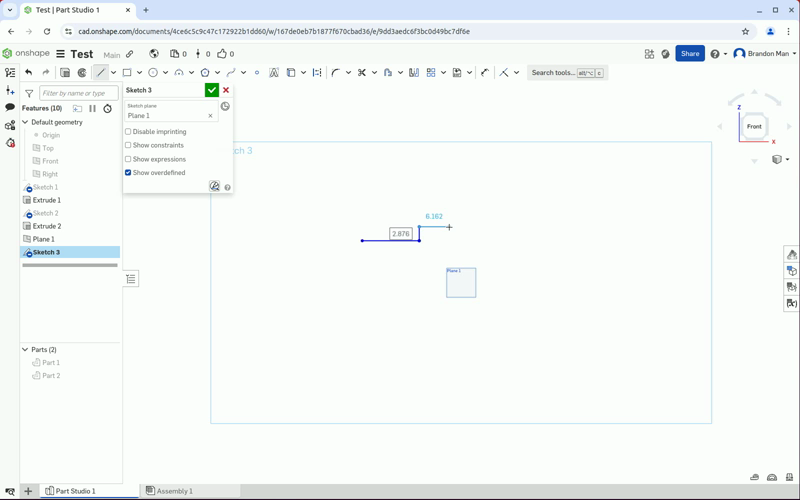
mouse_move(362, 226)
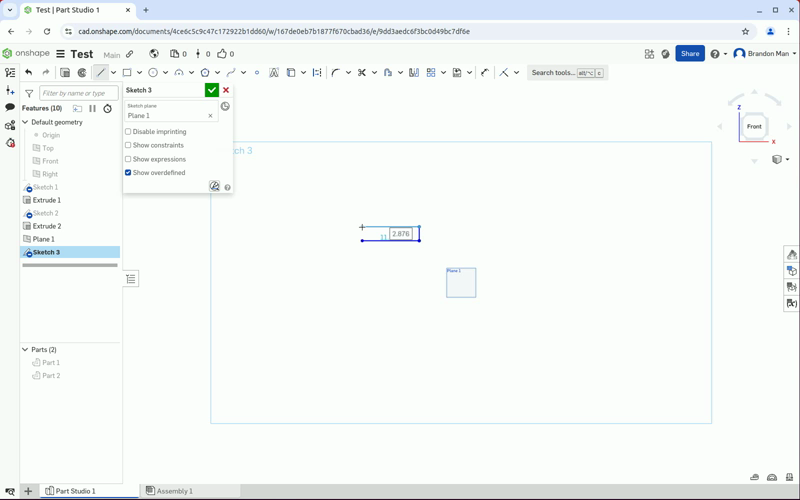
click(362, 226)
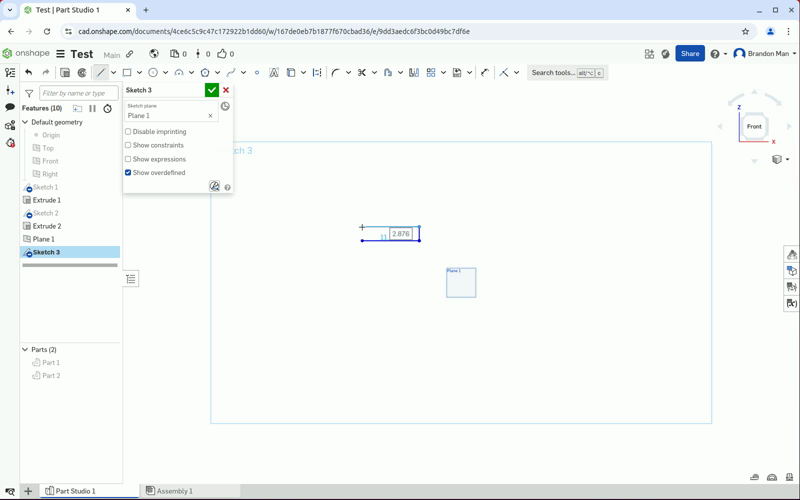
key_up(shift)
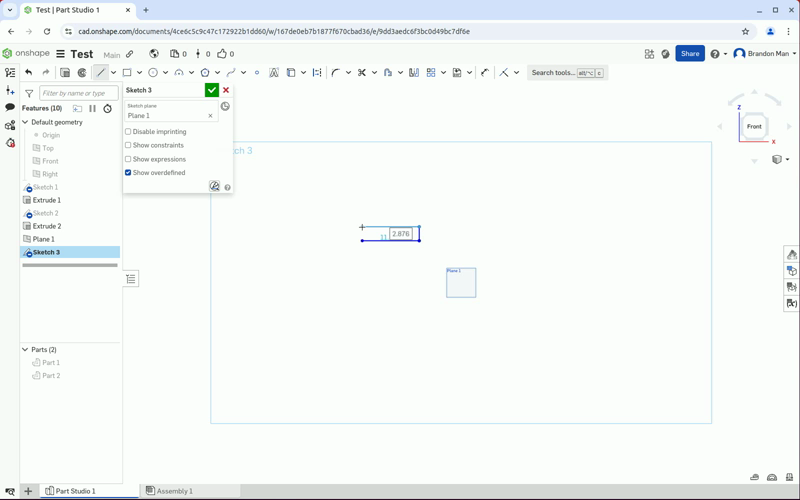
mouse_move(392, 226)
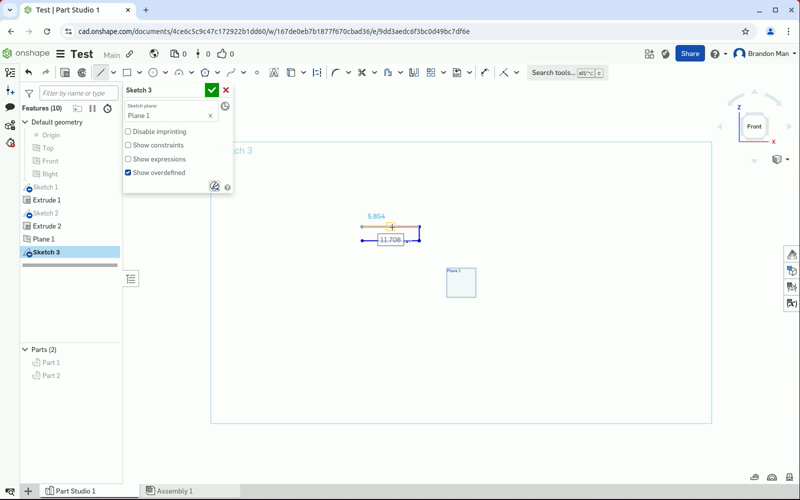
key_down(shift)
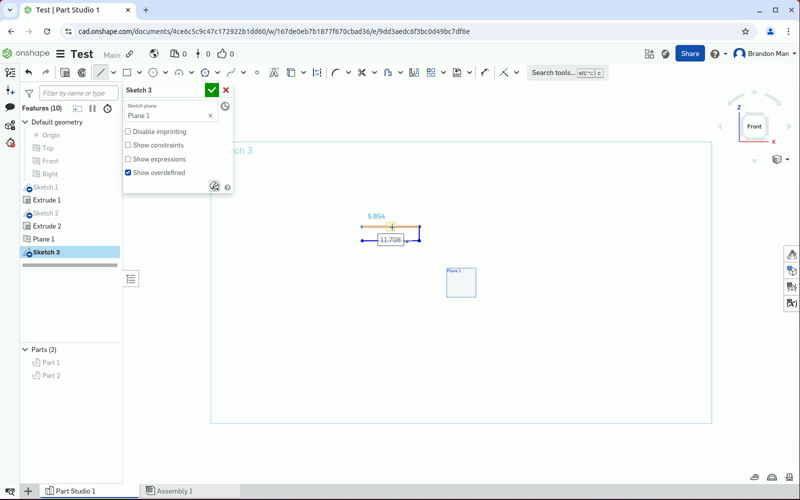
mouse_move(362, 240)
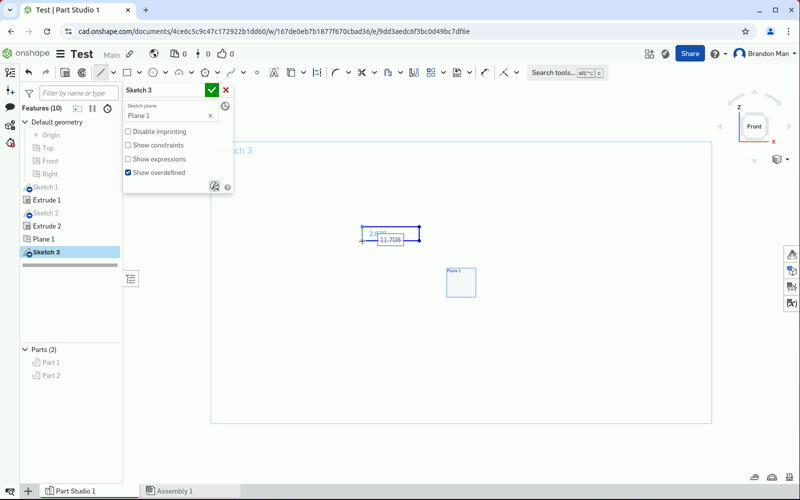
key_up(shift)
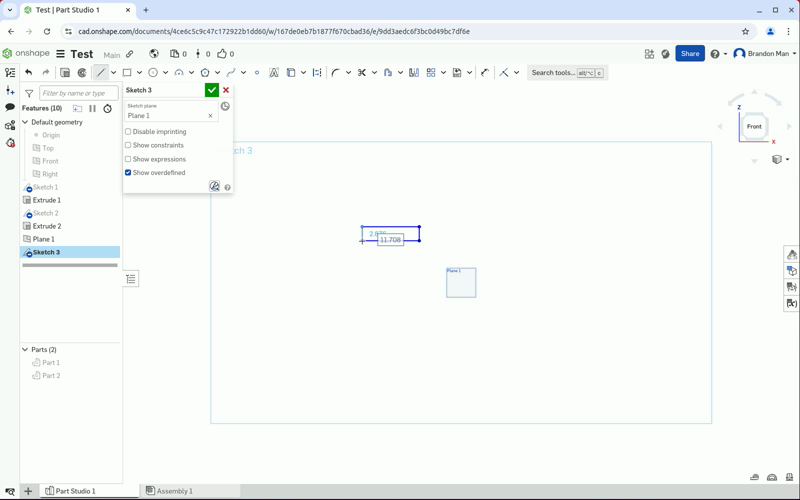
click(362, 240)
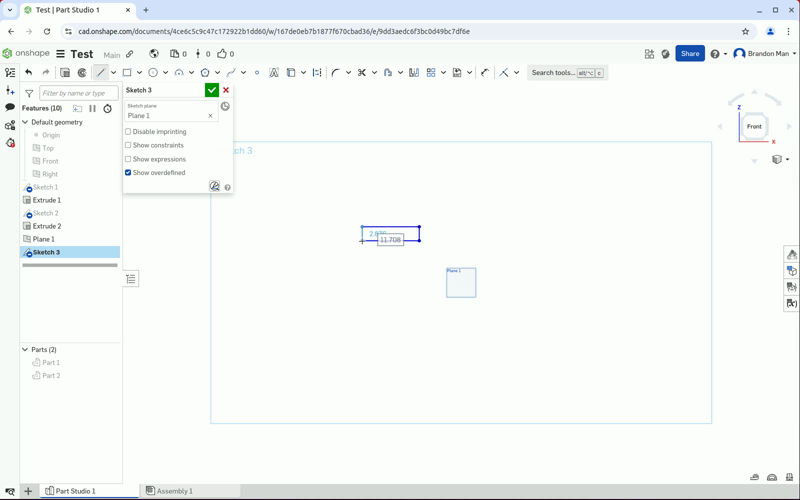
key(esc)
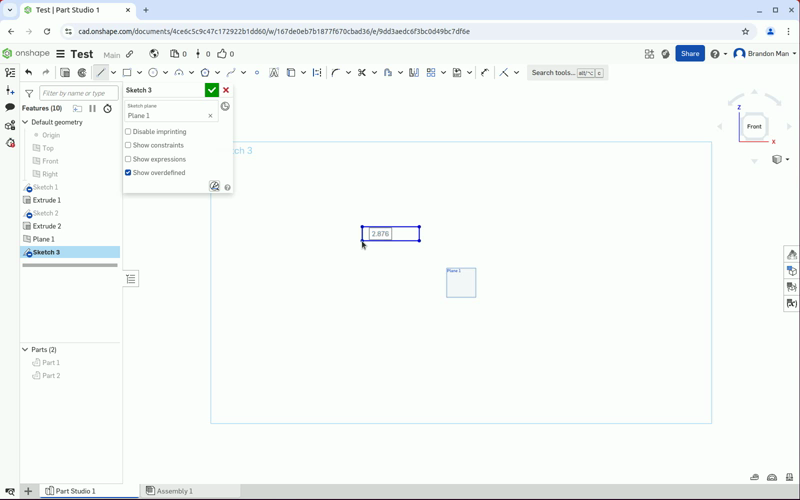
mouse_move(366, 229)
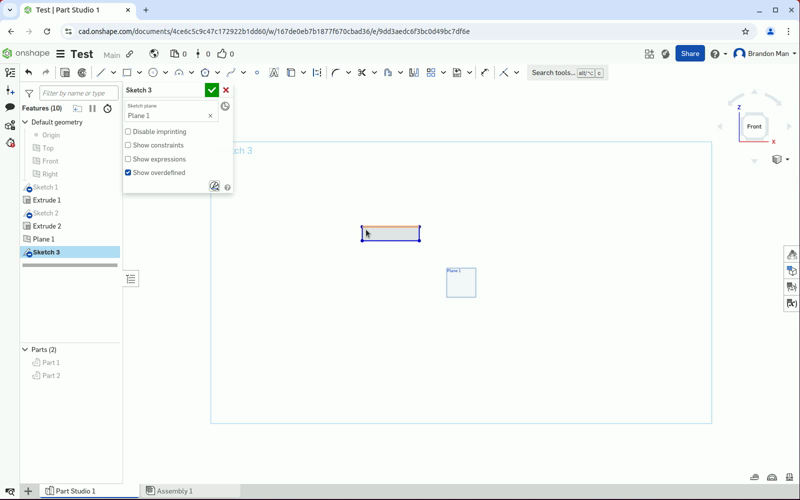
scroll(6)
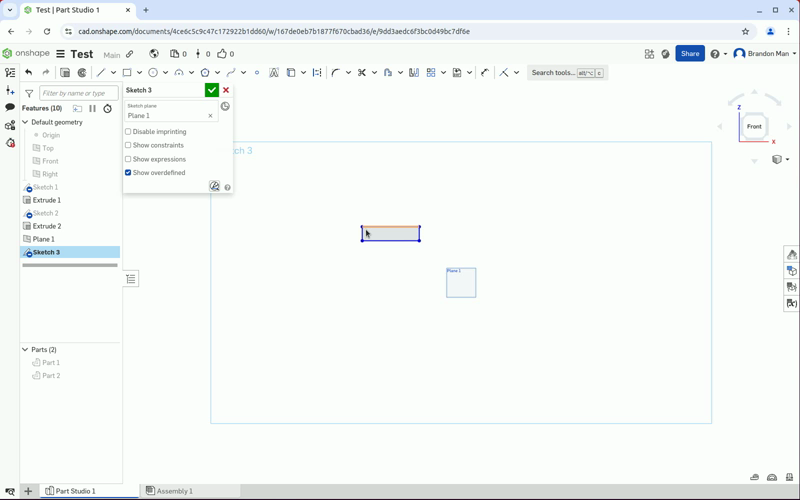
scroll(6)
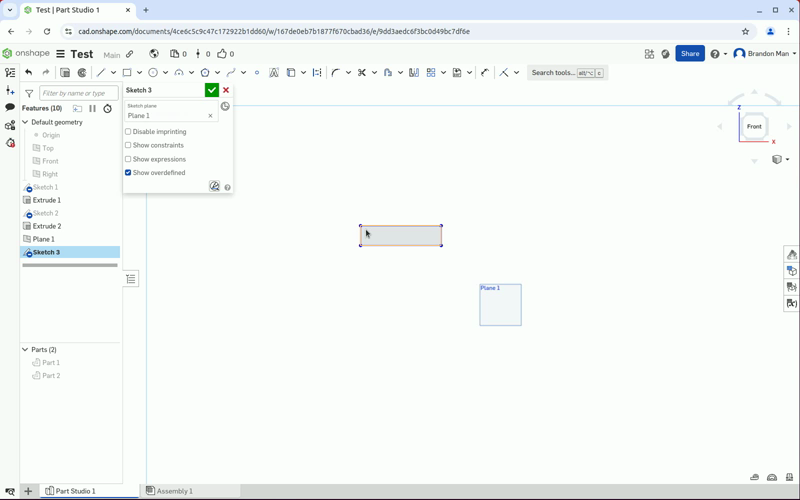
scroll(6)
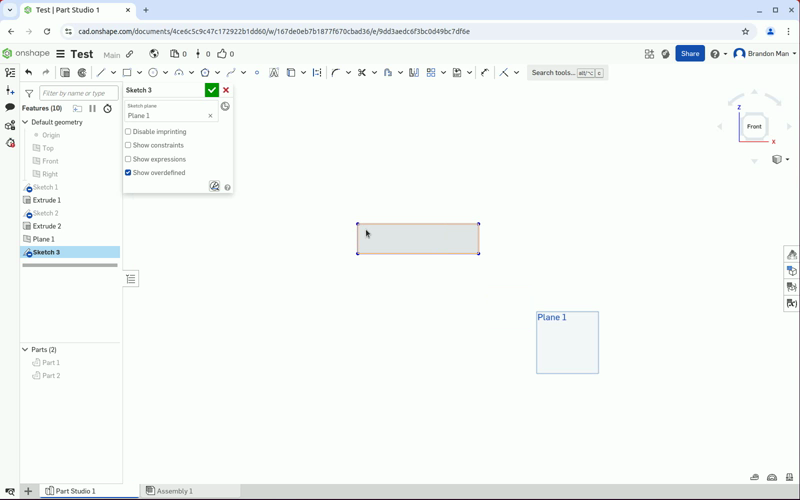
scroll(6)
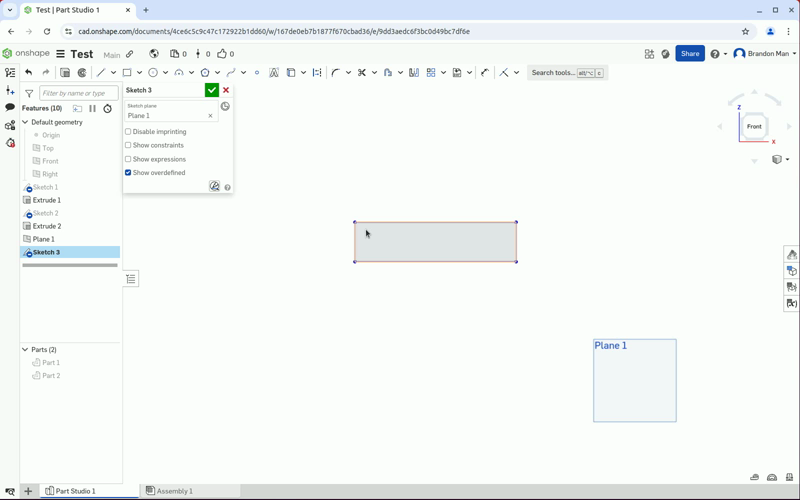
scroll(6)
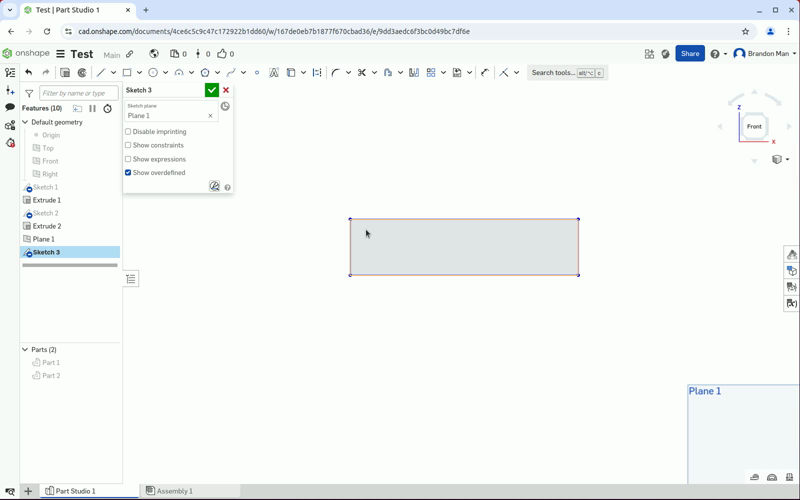
scroll(6)
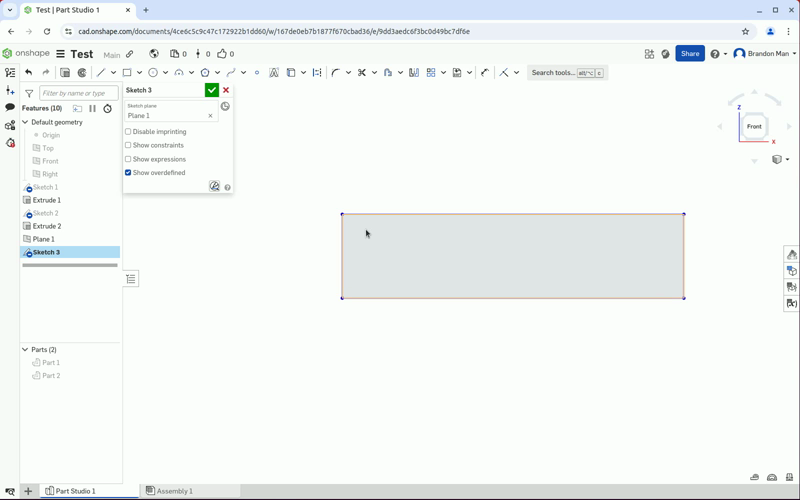
scroll(6)
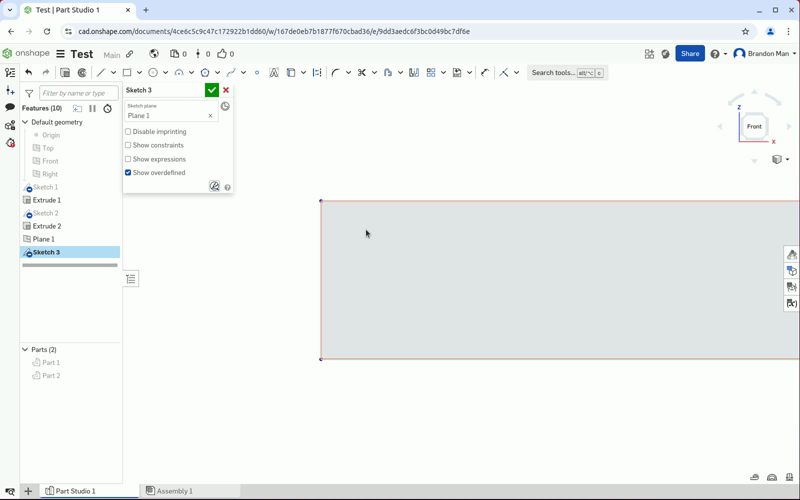
click(366, 229)
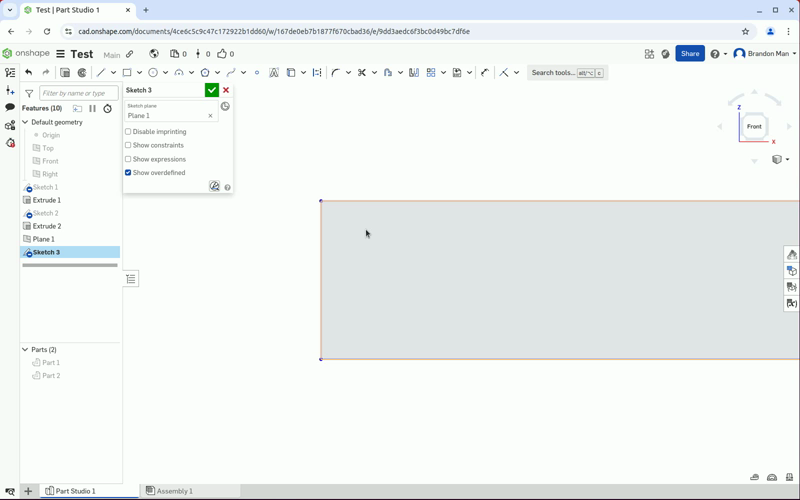
scroll(-6)
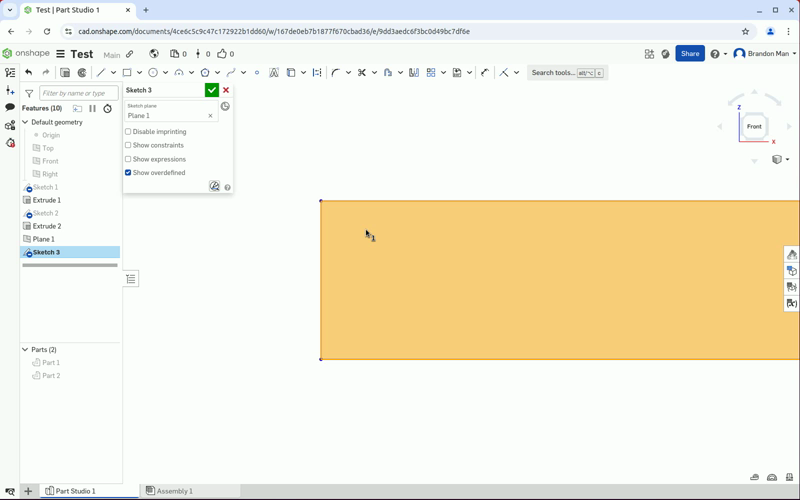
scroll(-6)
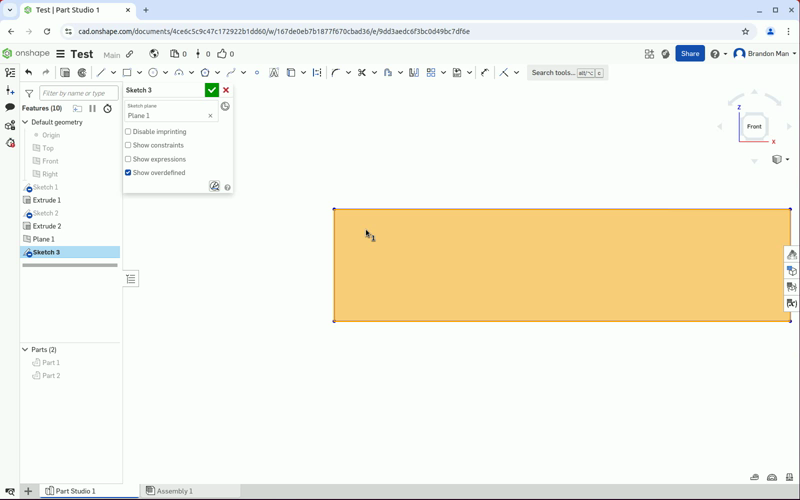
scroll(-6)
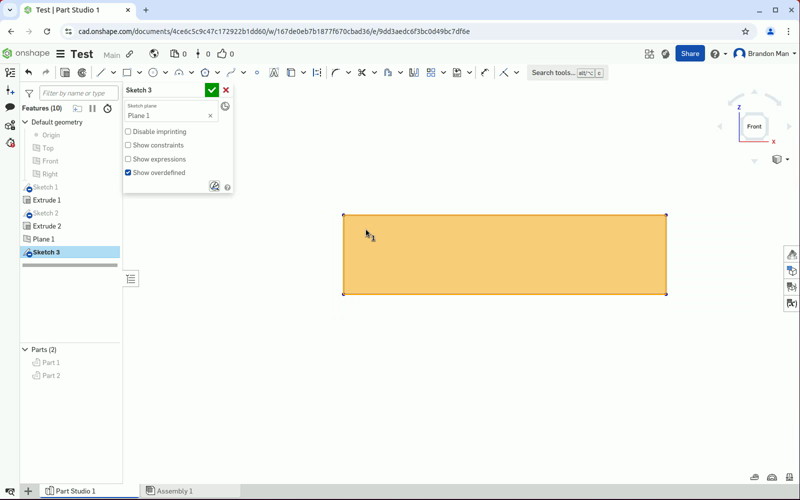
scroll(-6)
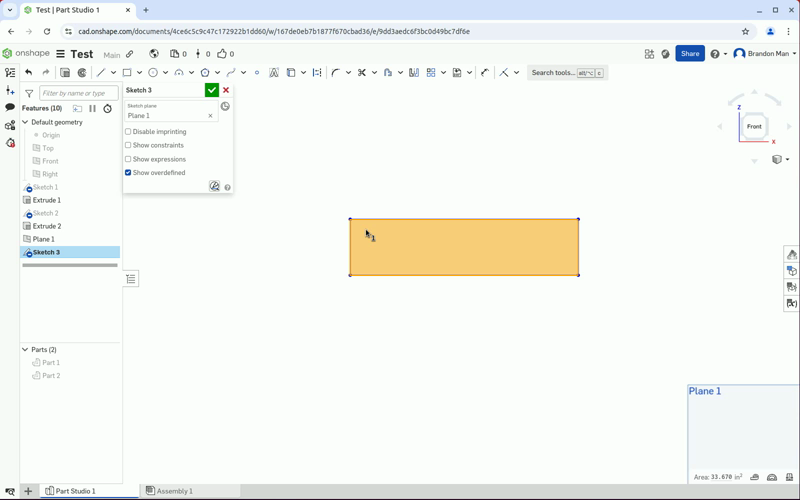
scroll(-6)
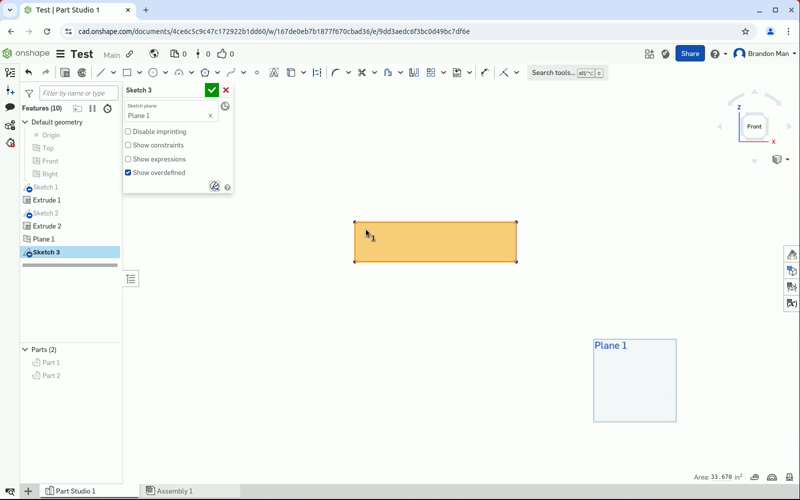
scroll(-6)
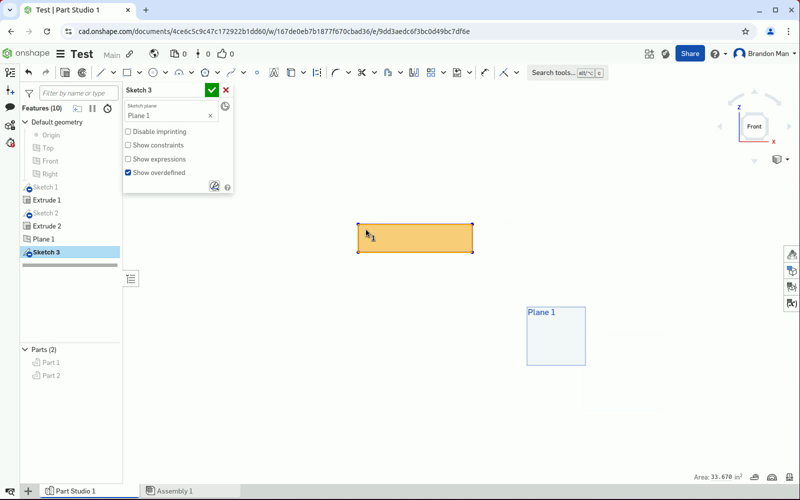
scroll(-6)
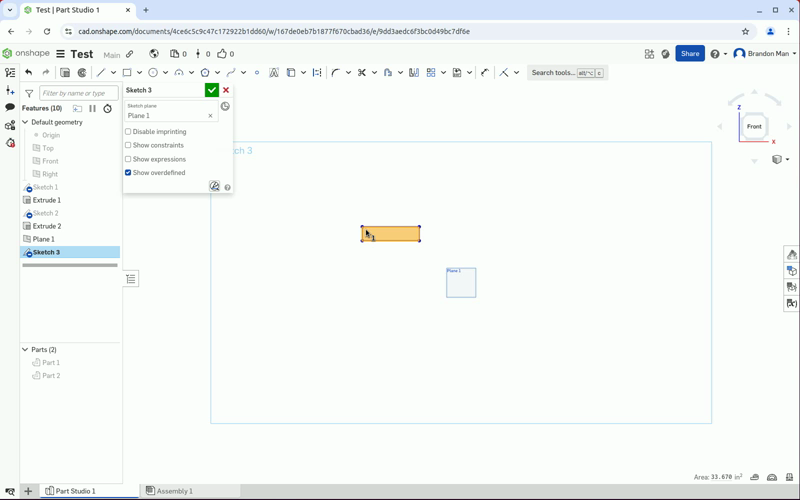
mouse_move(73, 352)
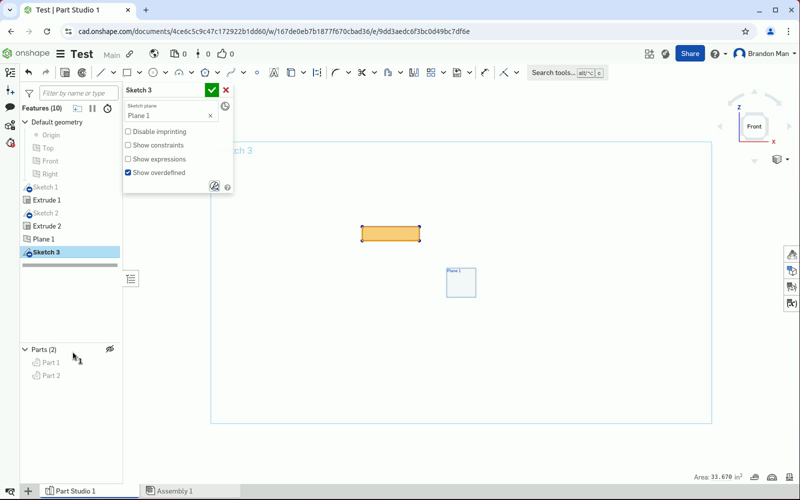
key(shift+y)
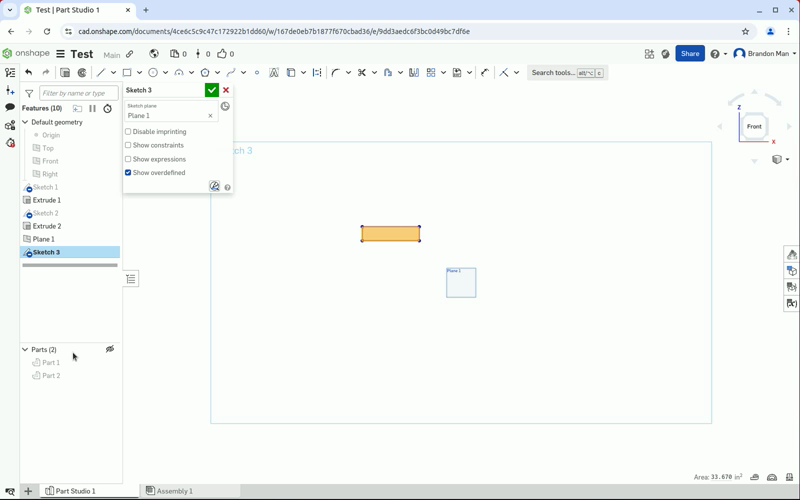
key(shift+e)
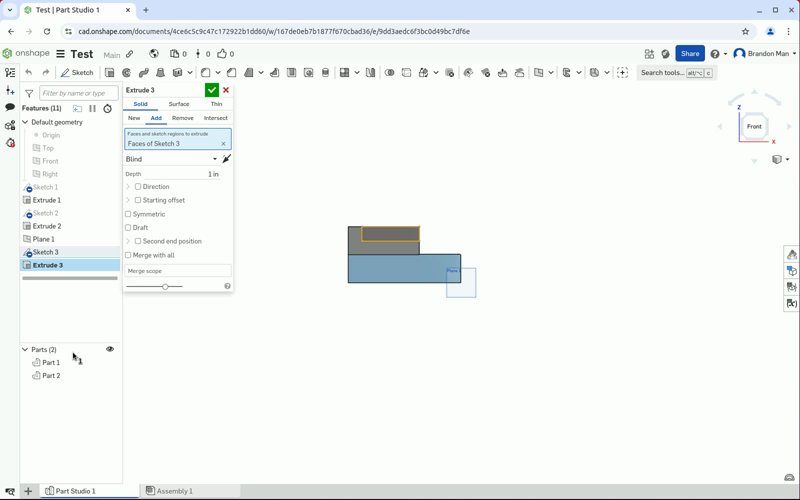
mouse_move(143, 106)
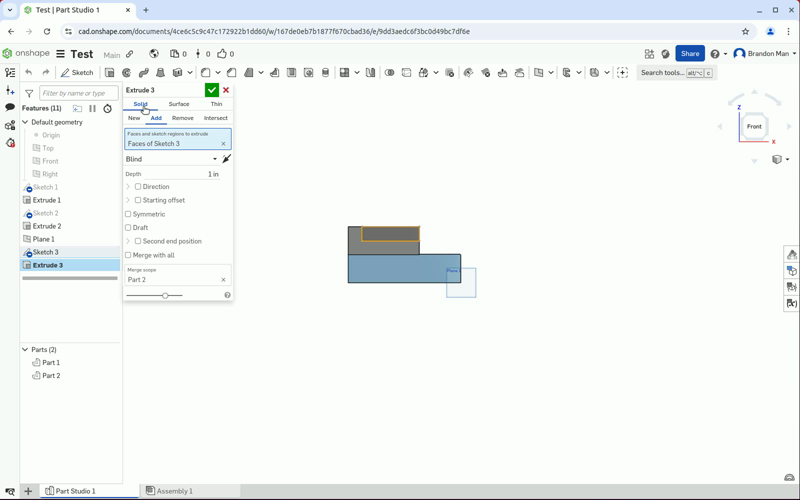
click(143, 106)
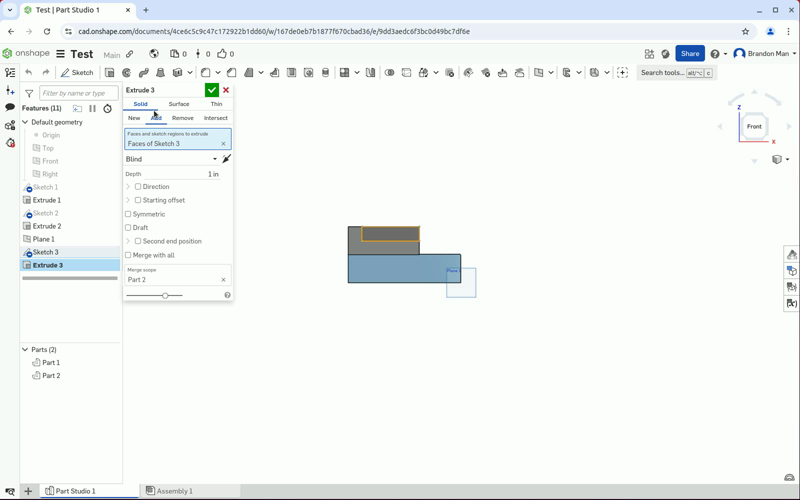
mouse_move(186, 120)
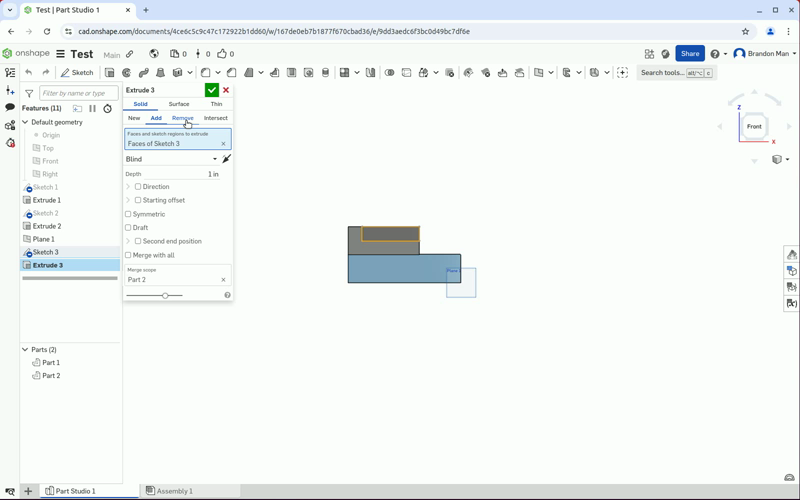
click(186, 120)
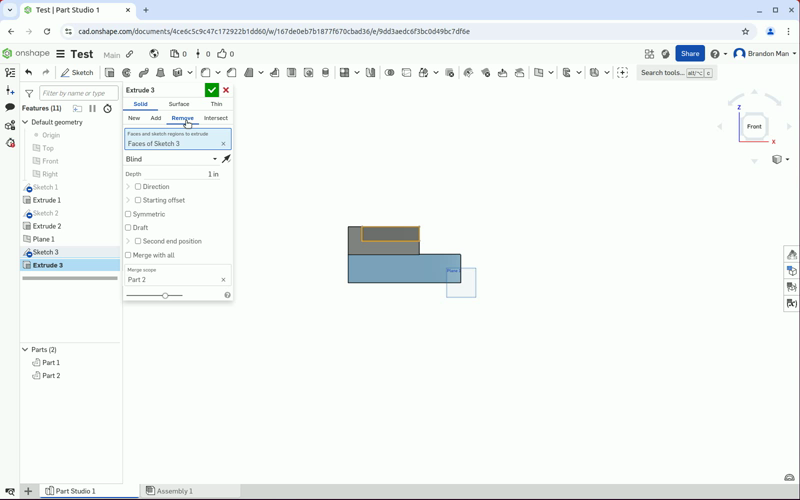
key(tab, 4)
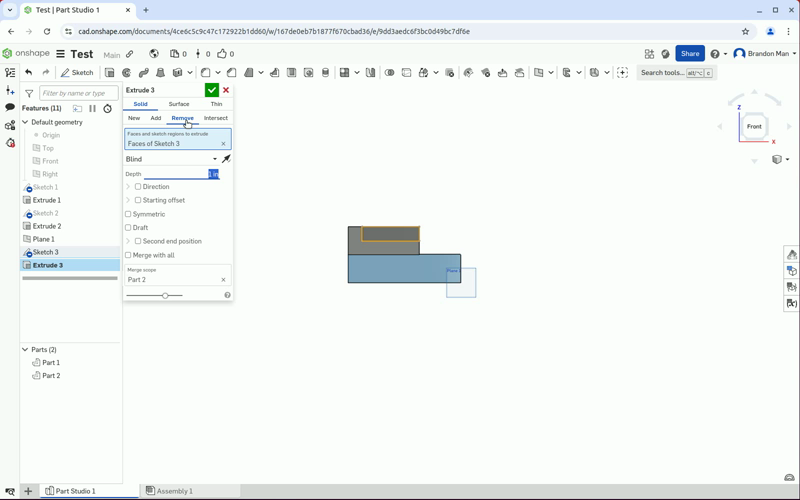
text(8.666)
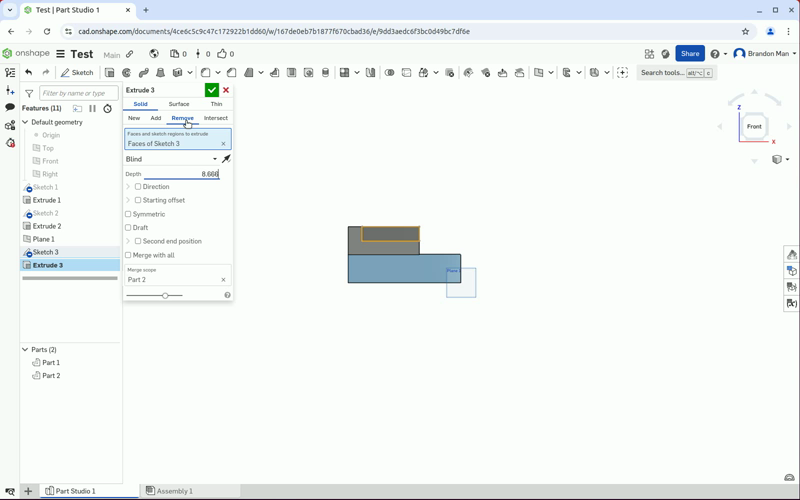
key(tab, 6)
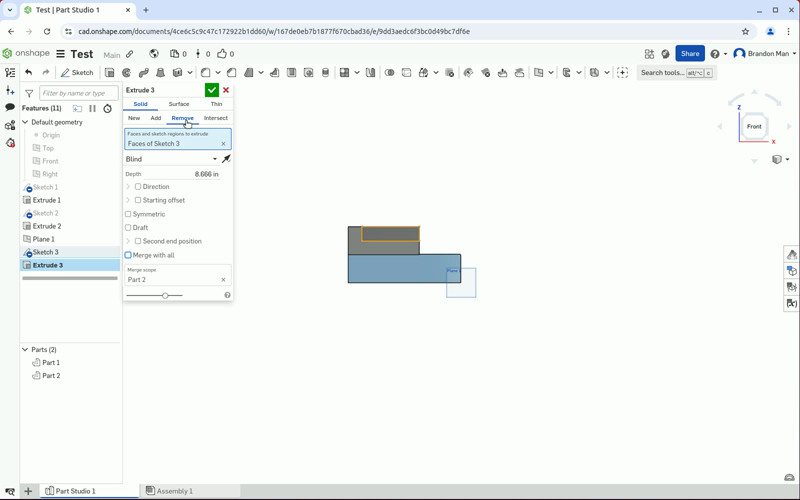
key(space)
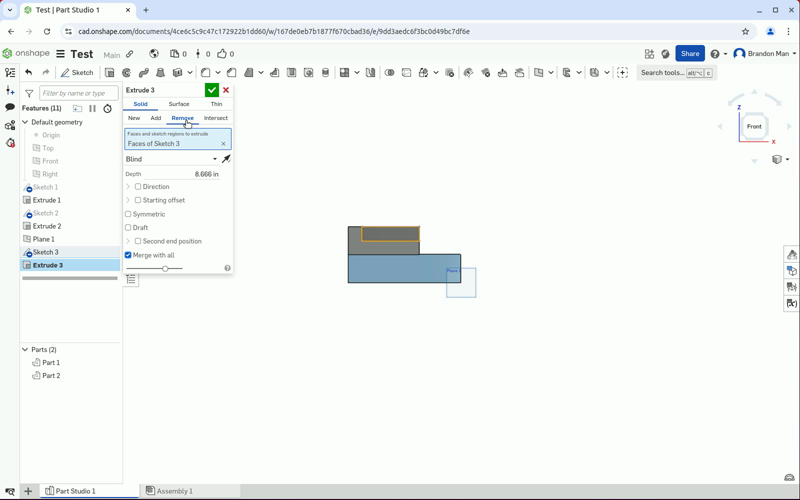
key(enter)
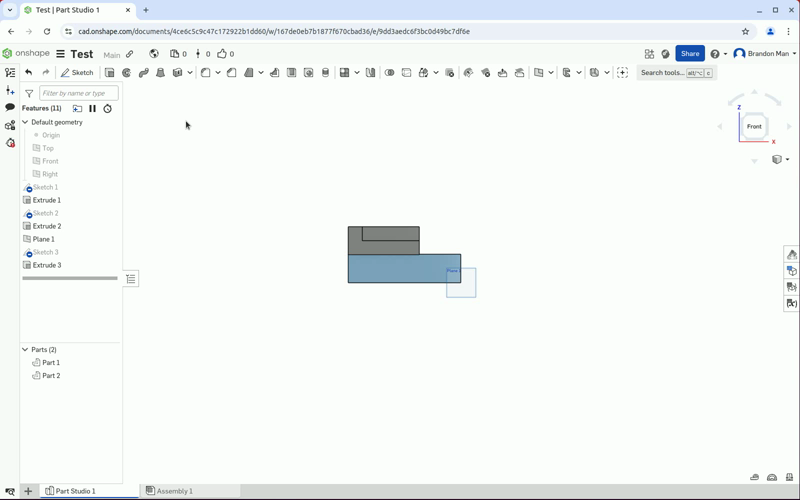
key(shift+h)
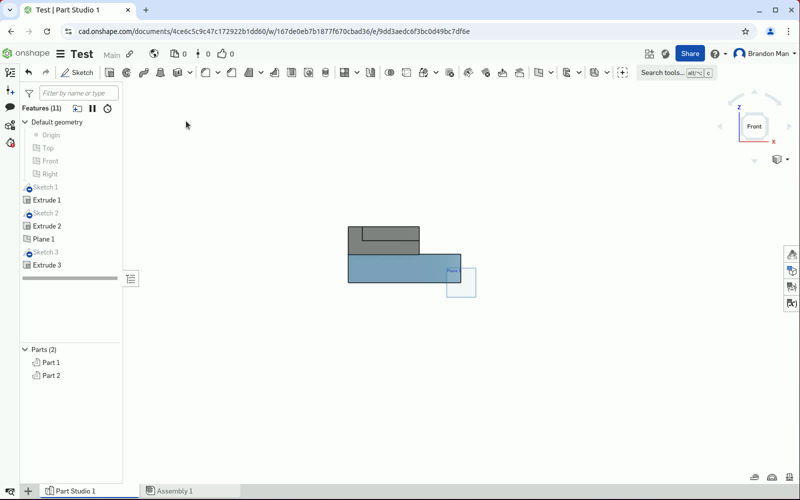
key(shift+h)
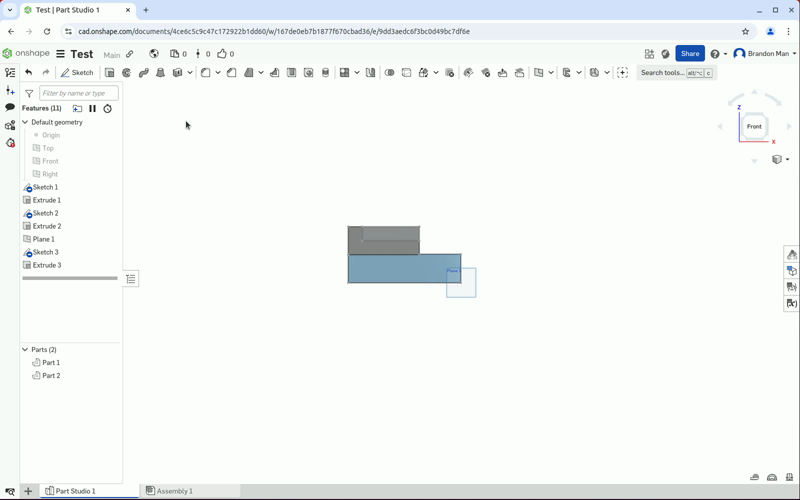
key(shift+7)
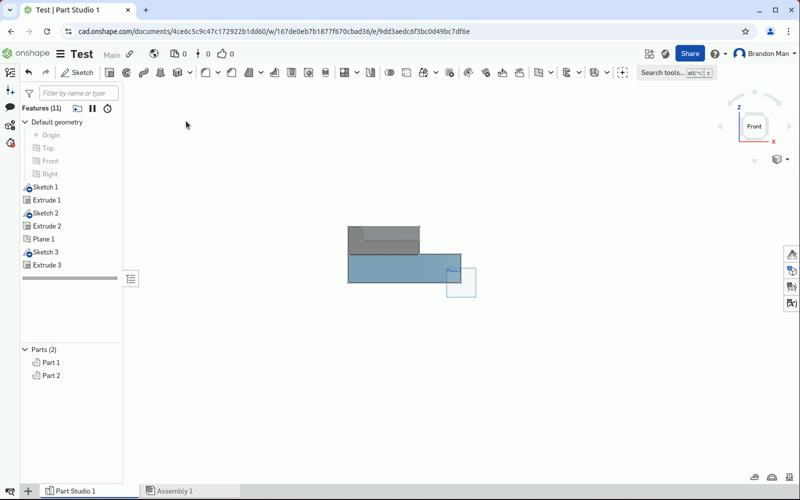
key(left, 2)
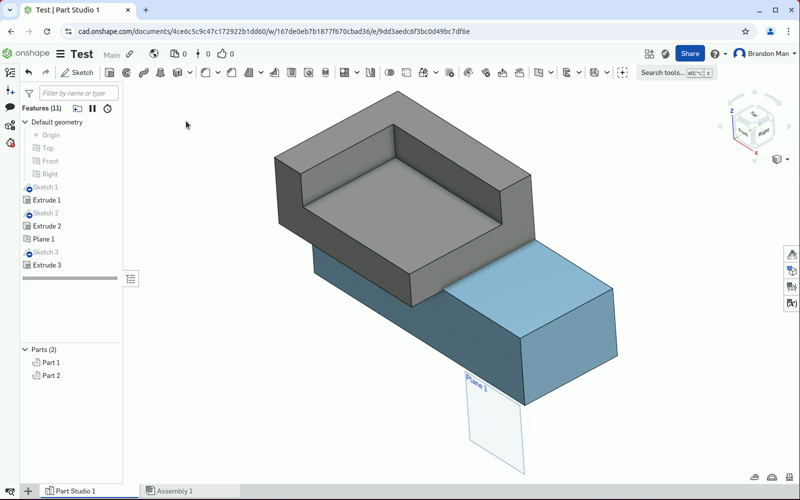
key(down, 2)
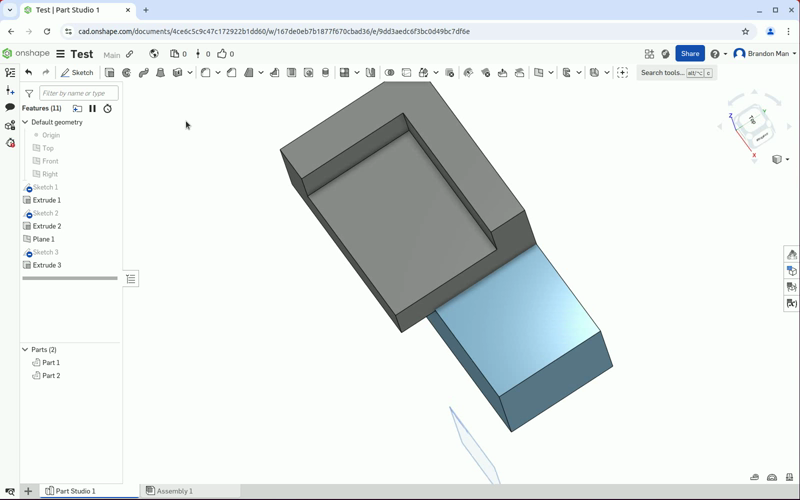
key(up, 2)
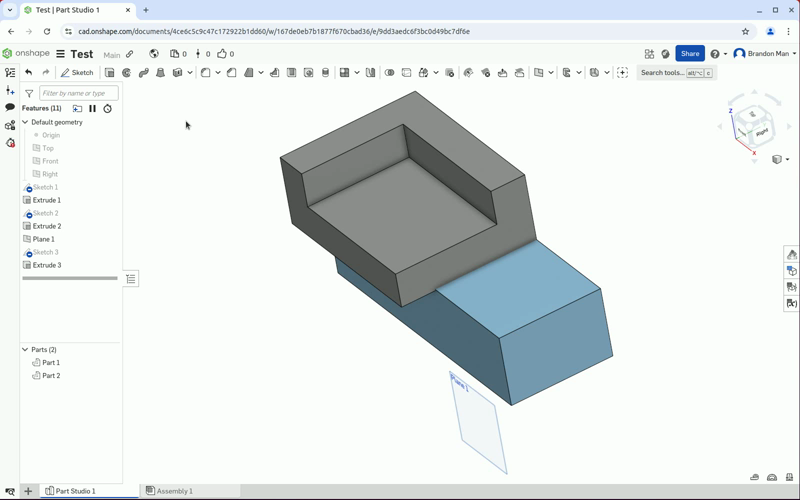
key(right, 2)
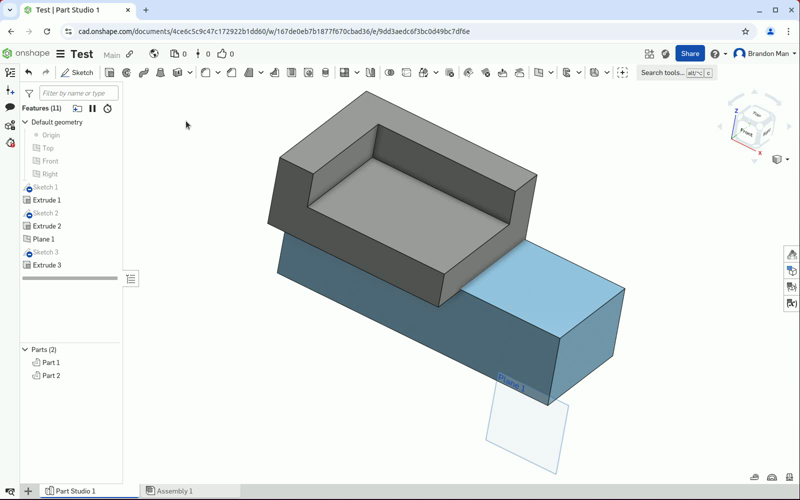
mouse_move(73, 189)
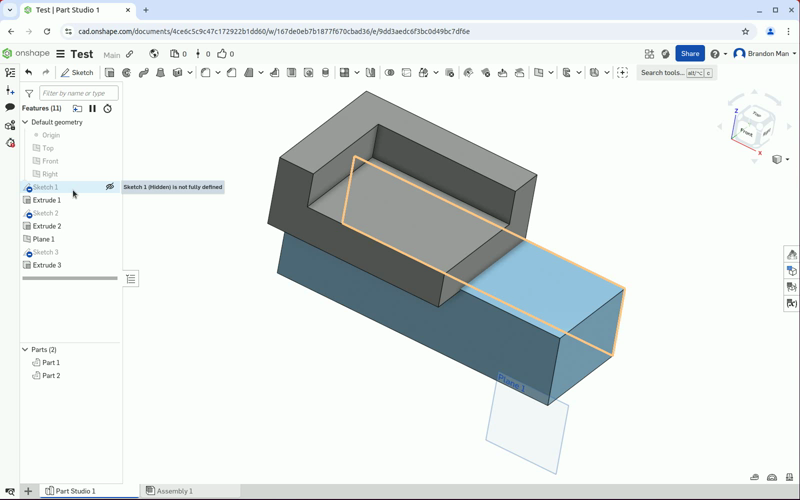
click(73, 189)